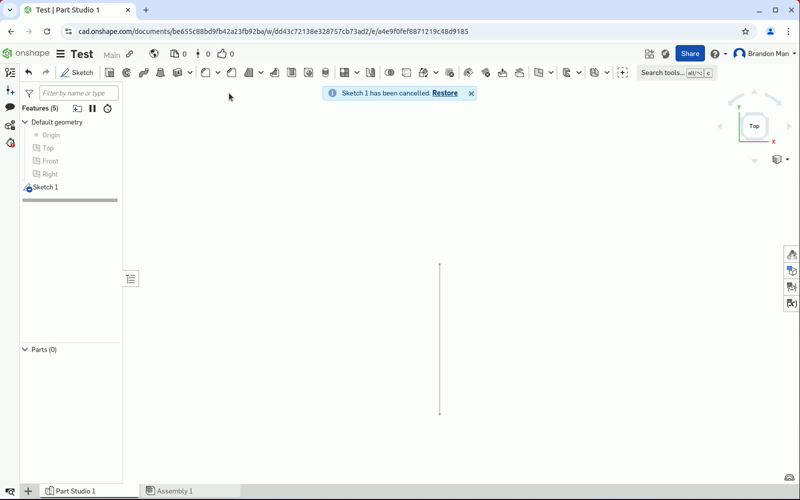
key(shift+h)
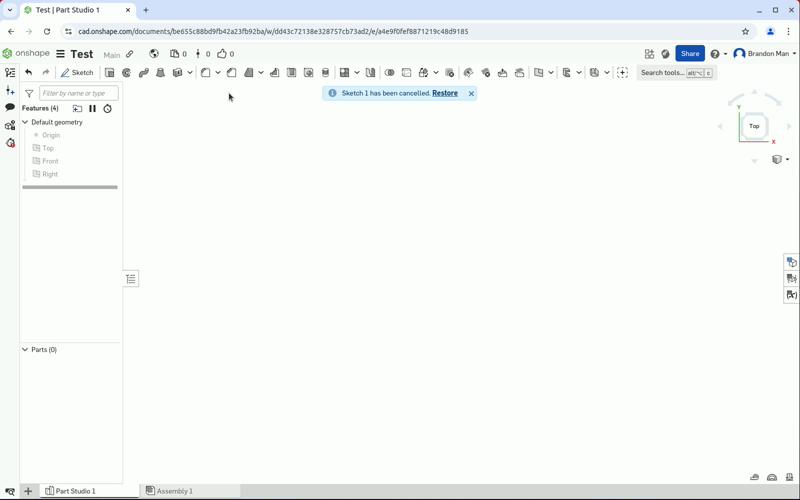
mouse_move(73, 352)
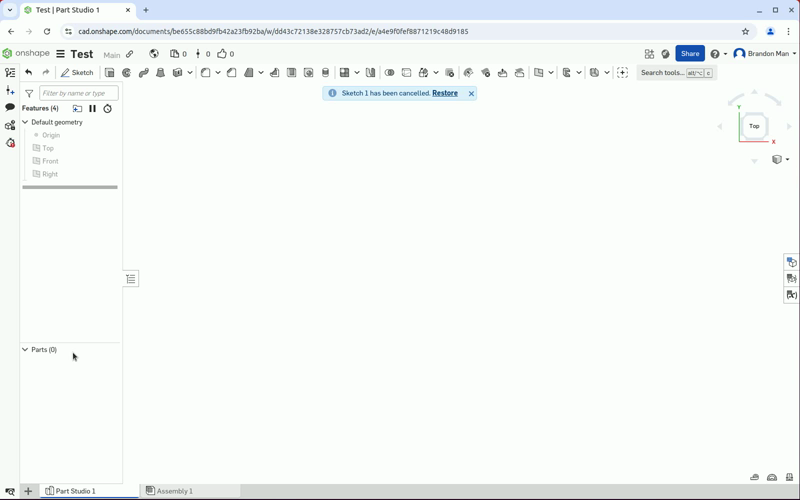
key(y)
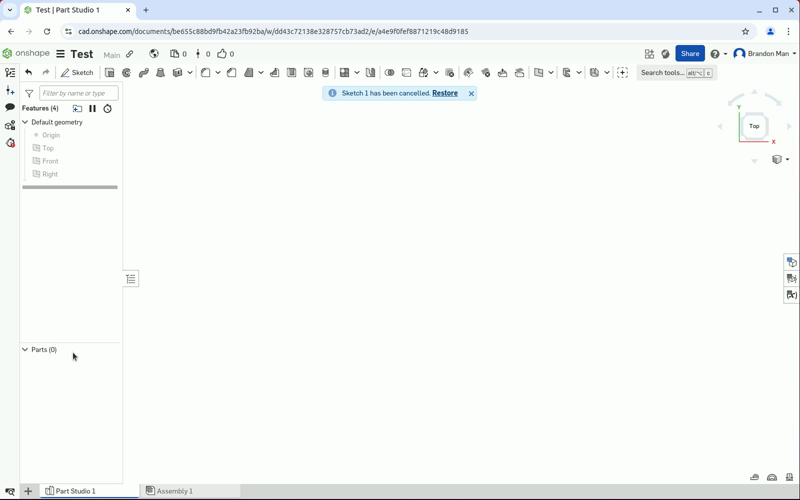
key(shift+p)
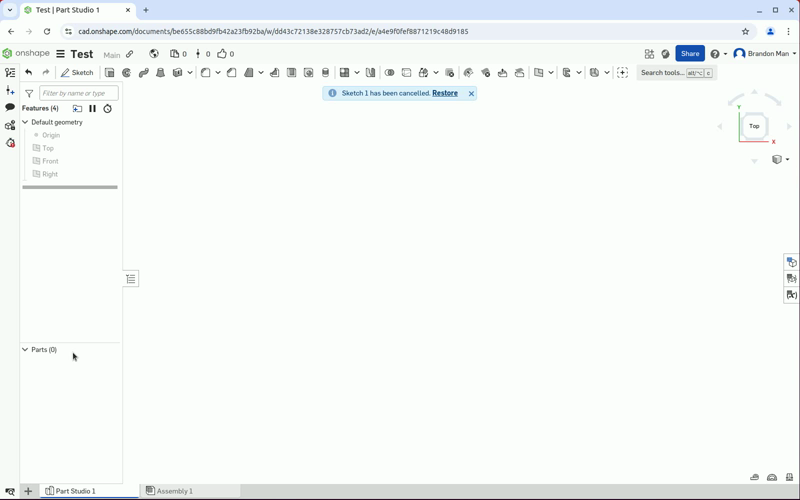
key(space)
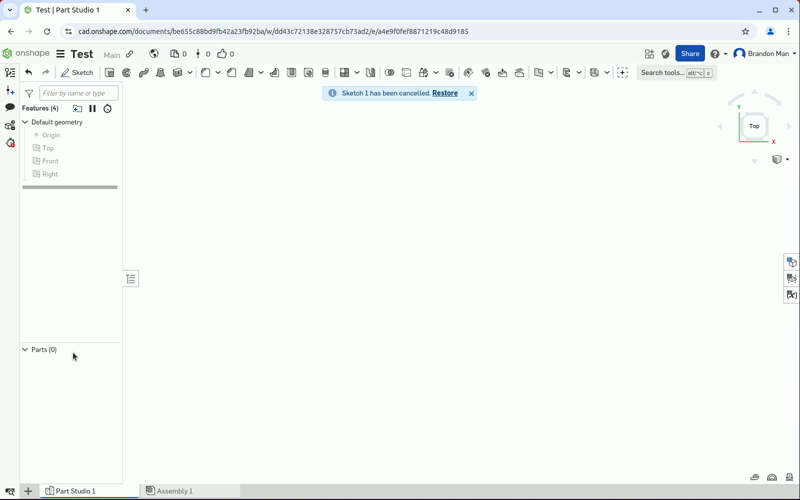
key_down(shift)
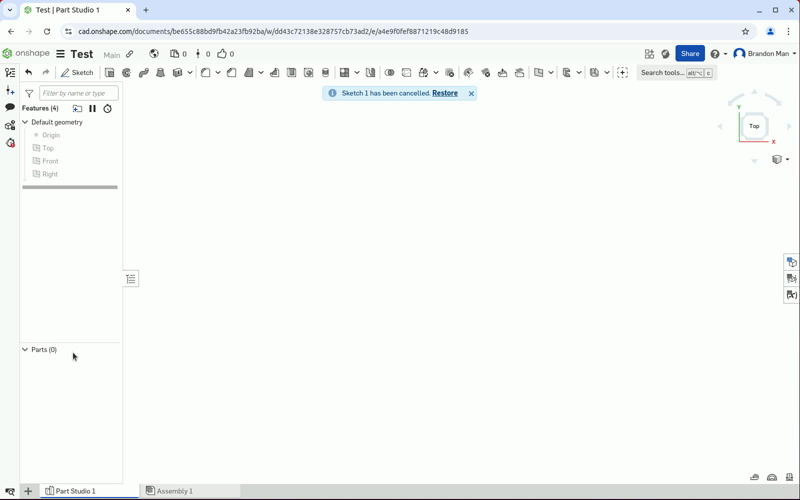
key(up)
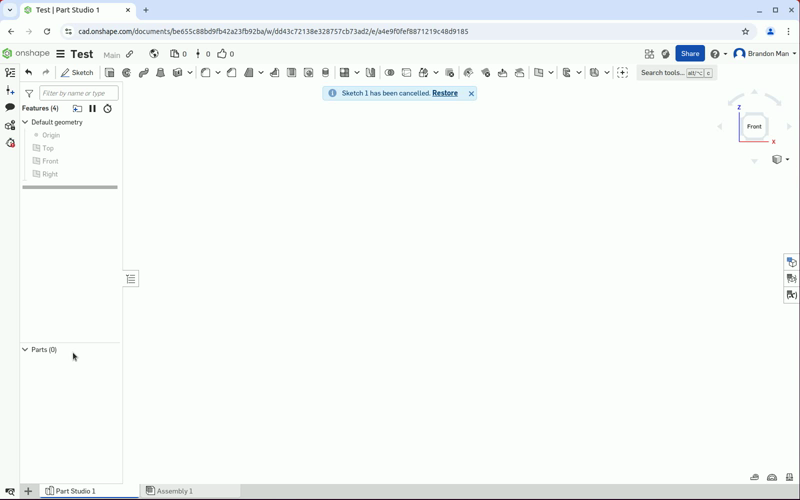
key_up(shift)
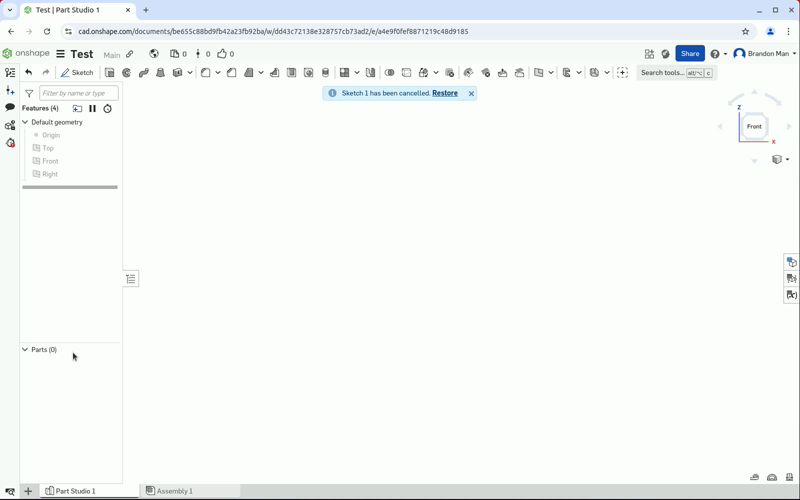
mouse_move(73, 352)
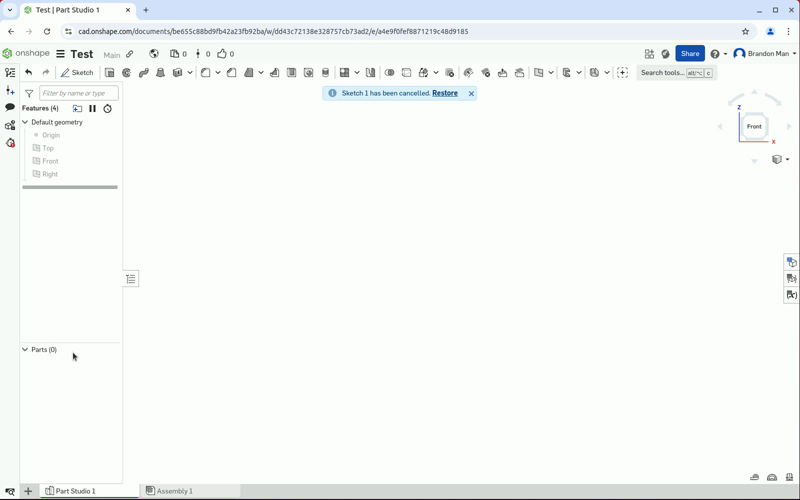
key(shift+y)
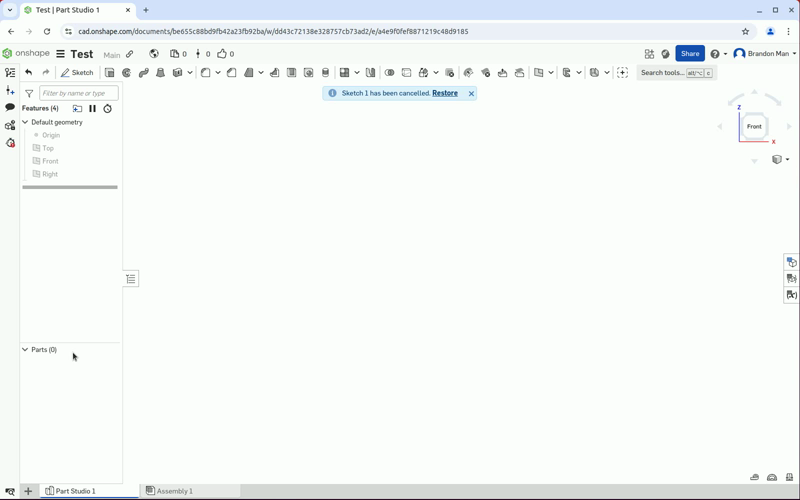
key(shift+s)
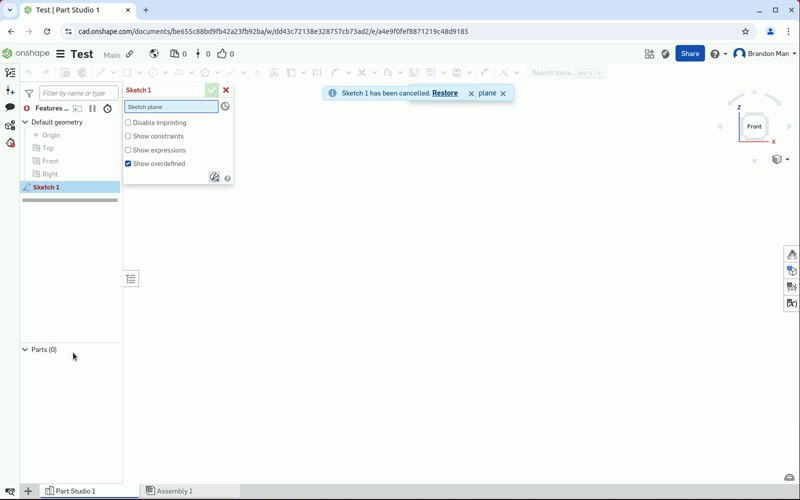
mouse_move(73, 163)
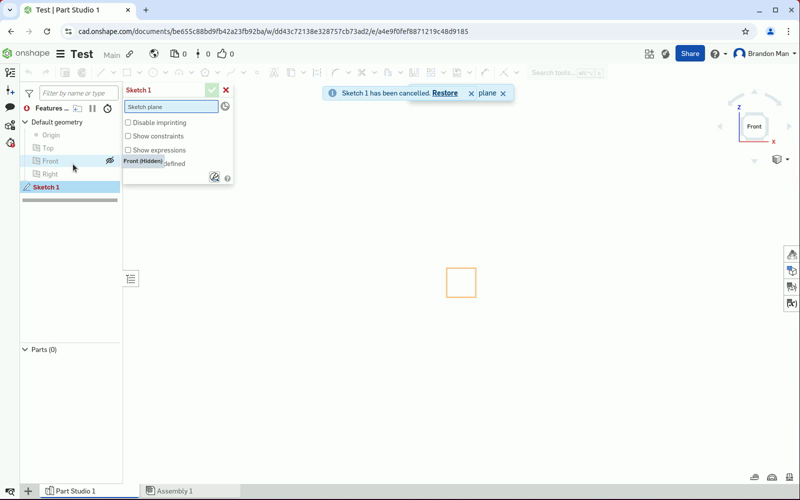
click(73, 163)
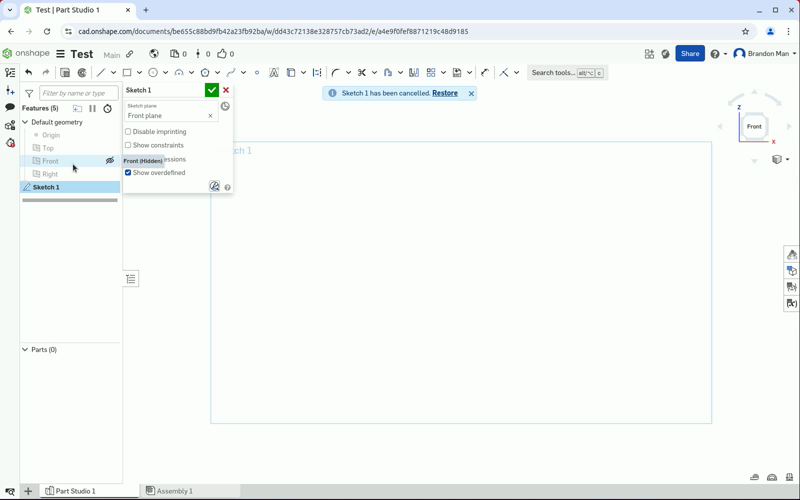
mouse_move(73, 352)
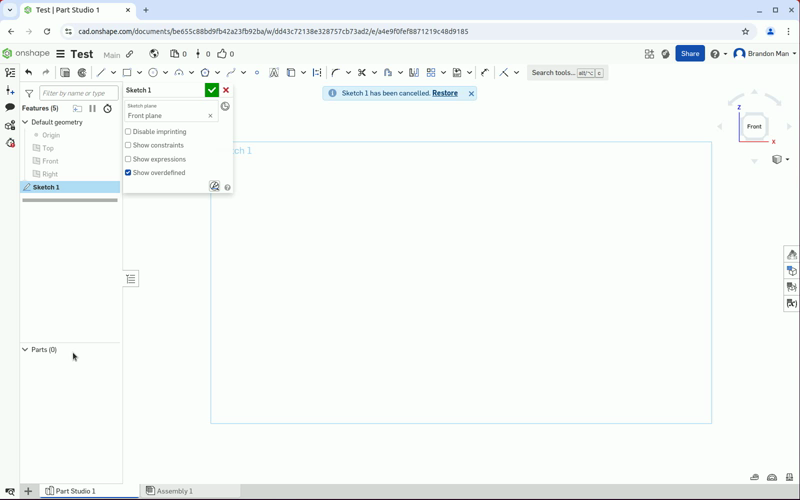
key(y)
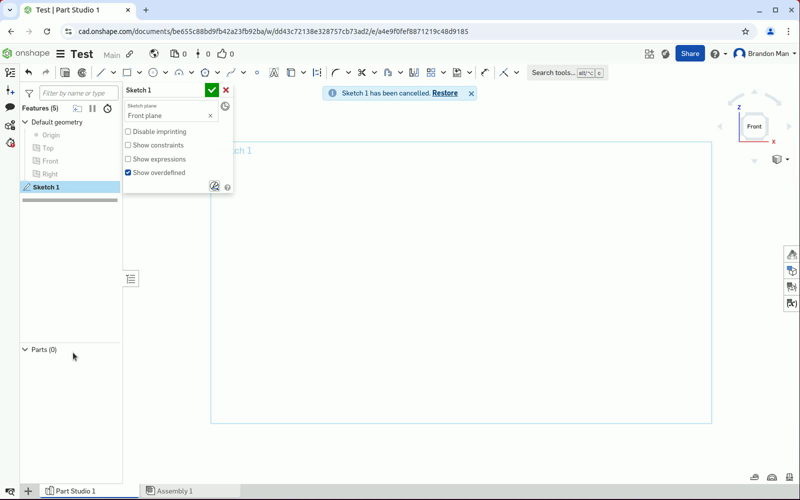
key(l)
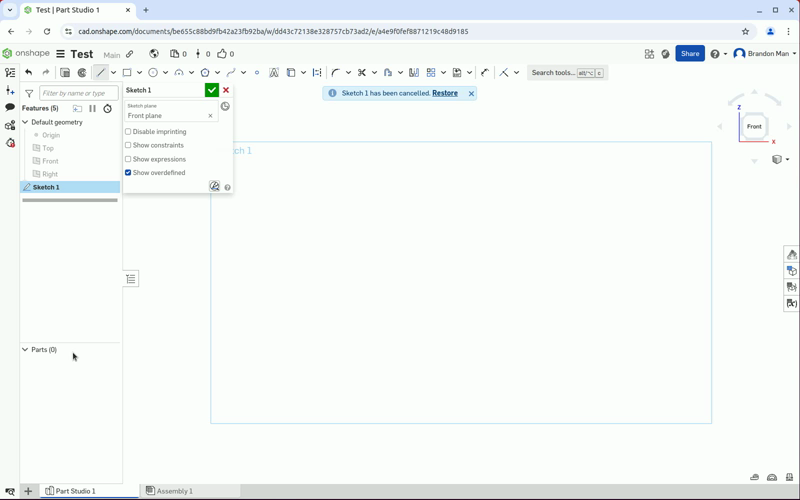
key_down(shift)
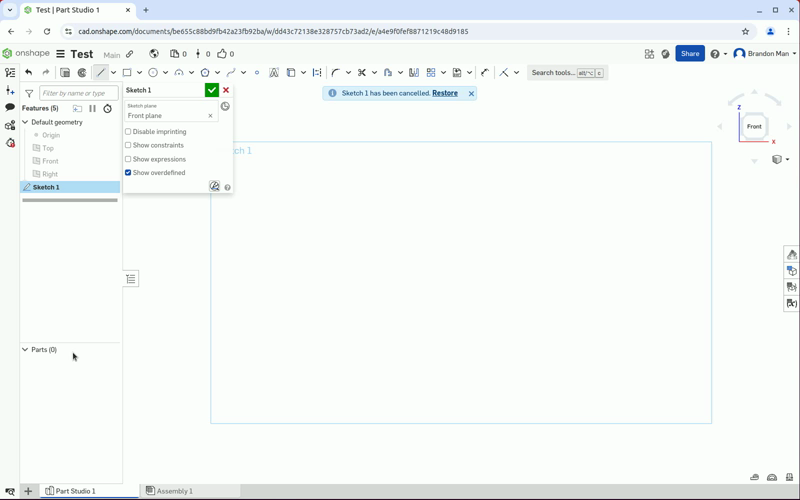
mouse_move(438, 290)
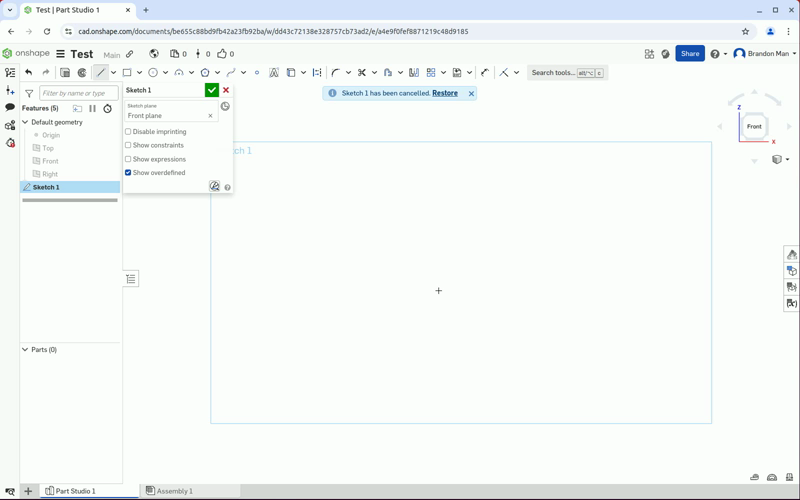
click(438, 290)
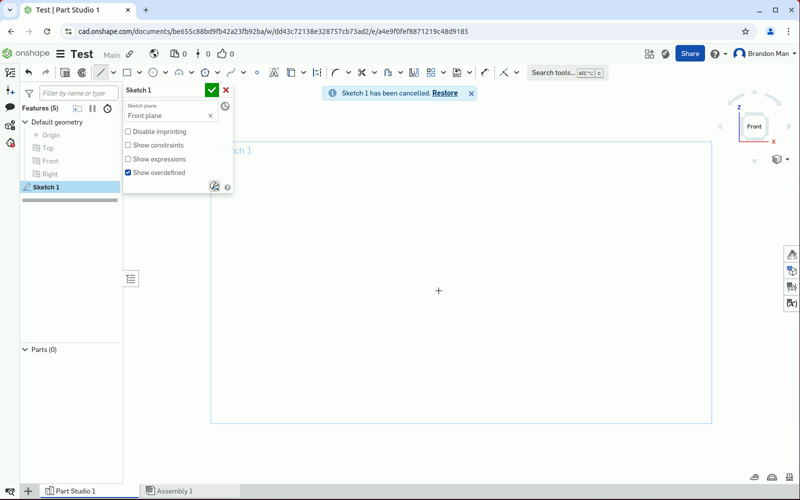
key_up(shift)
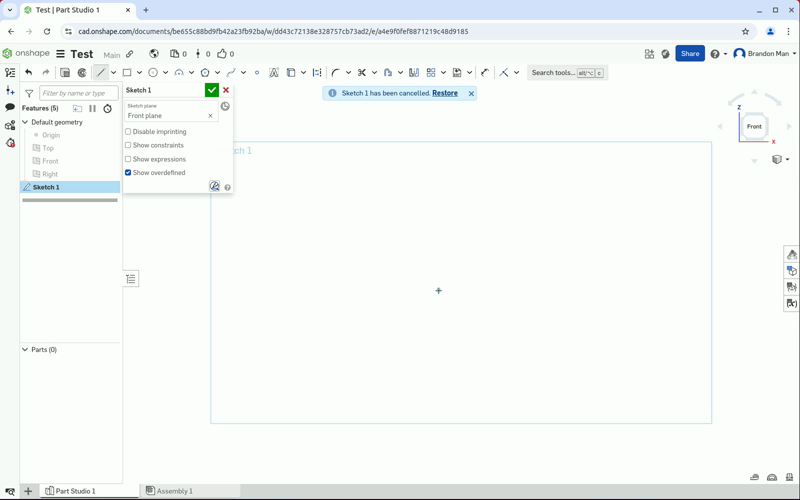
key_down(shift)
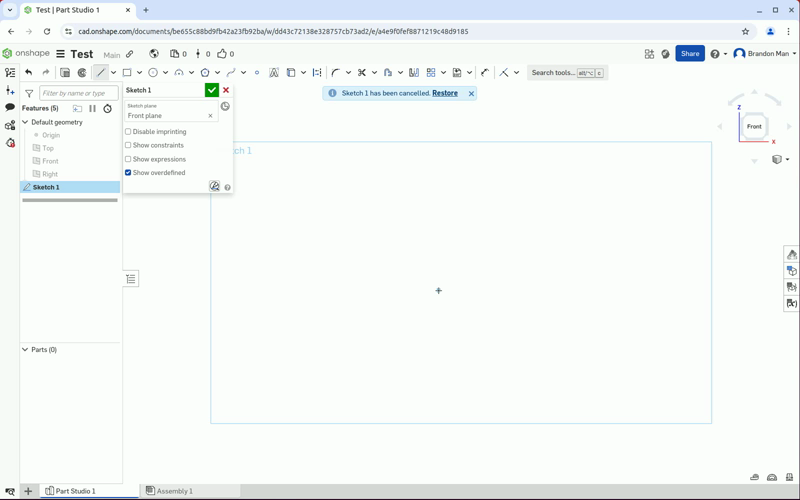
mouse_move(468, 290)
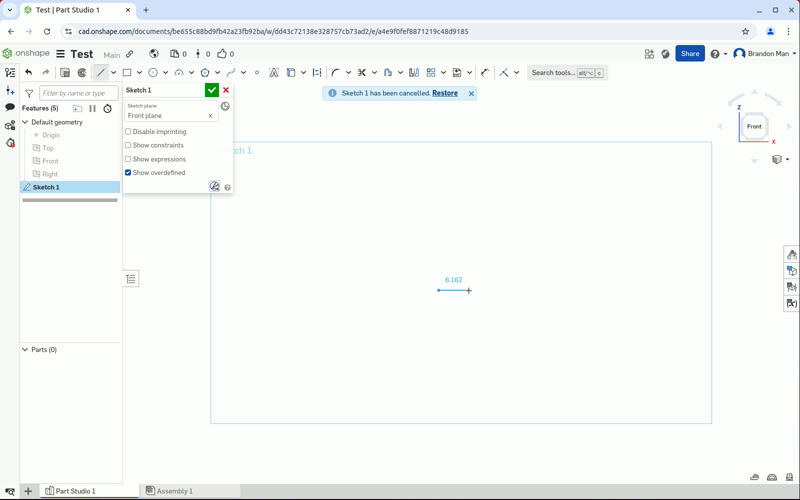
mouse_move(485, 290)
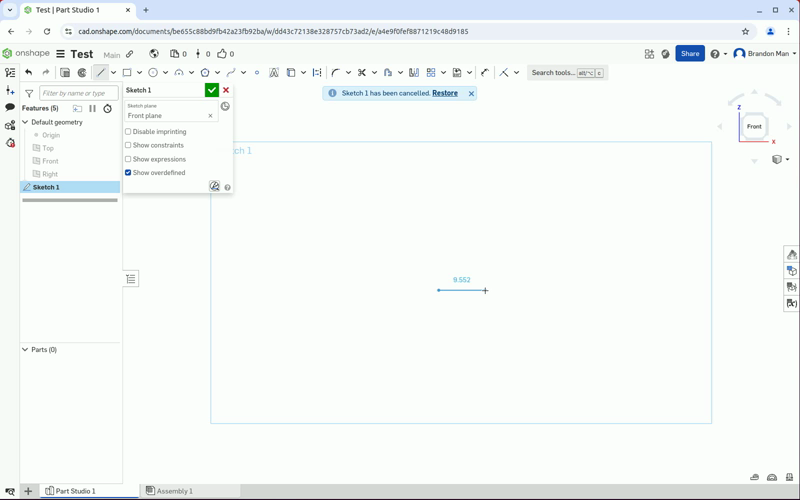
click(485, 290)
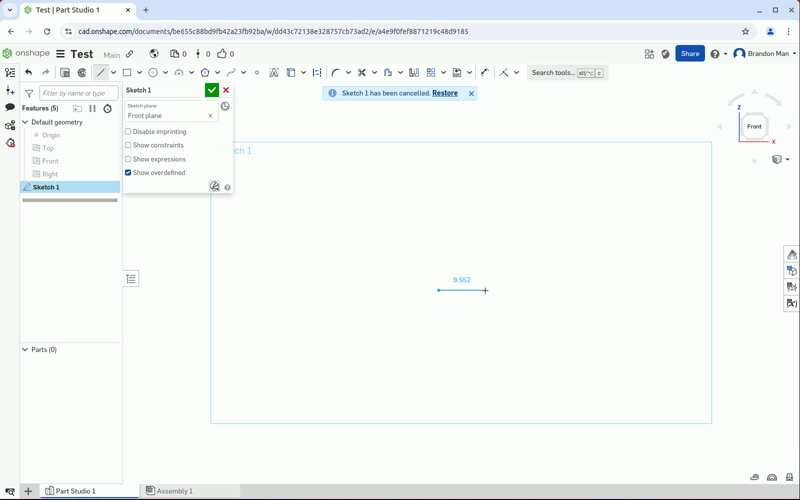
key_up(shift)
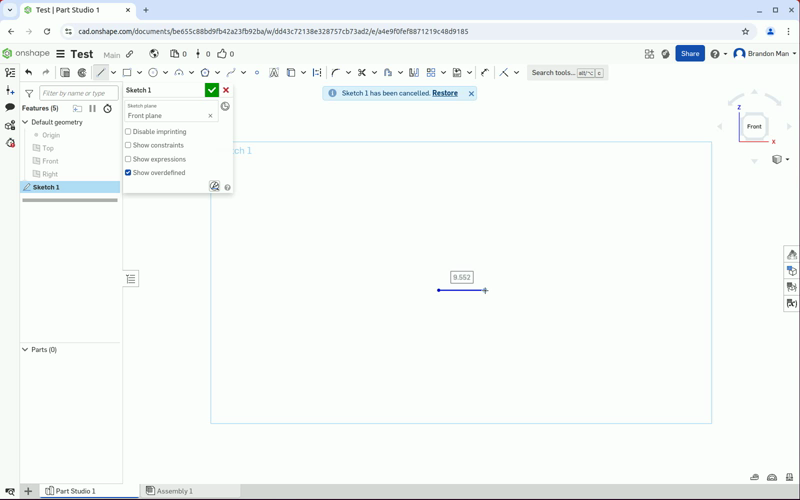
key_down(shift)
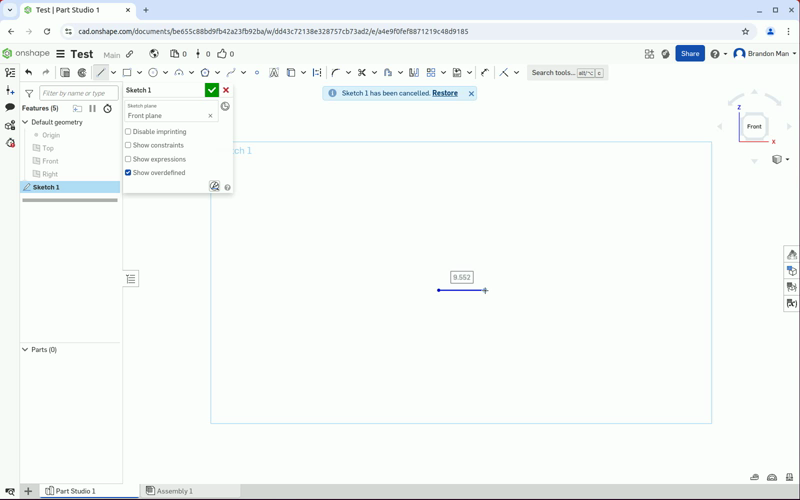
mouse_move(515, 290)
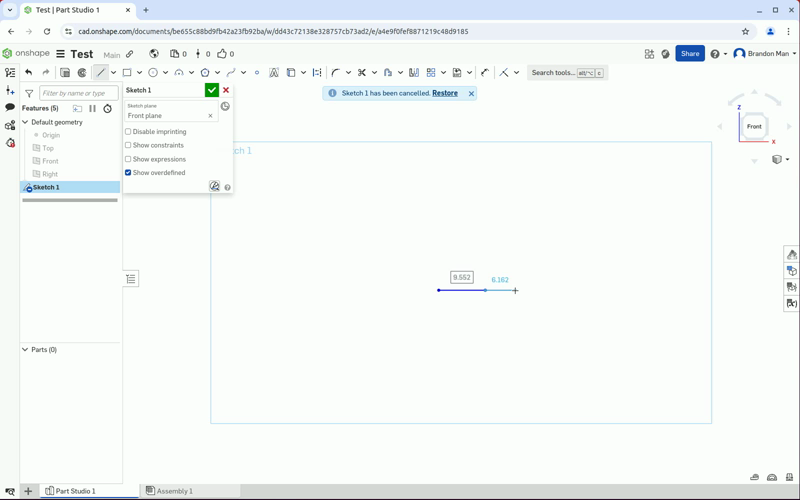
mouse_move(485, 274)
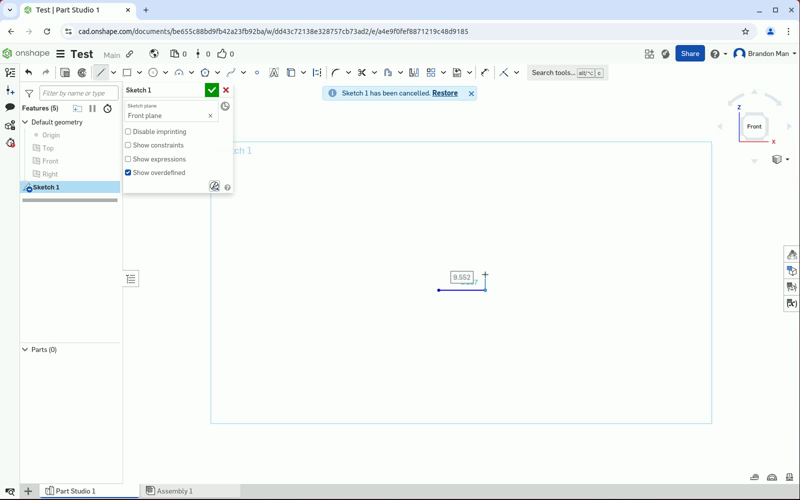
click(485, 274)
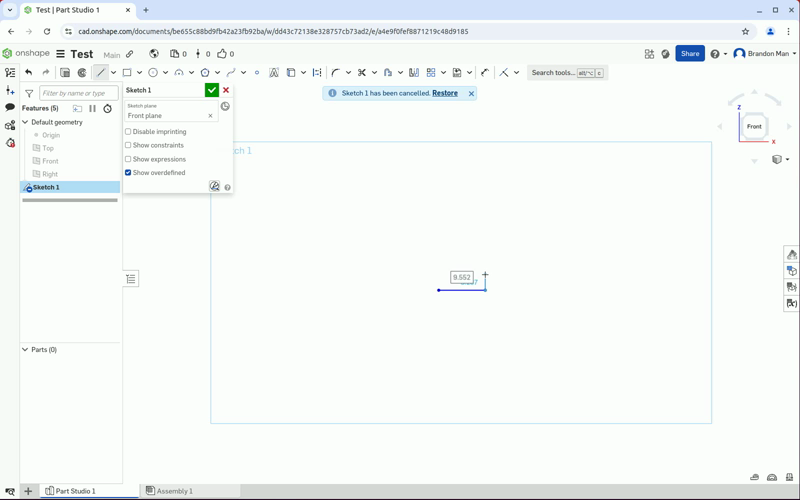
key_up(shift)
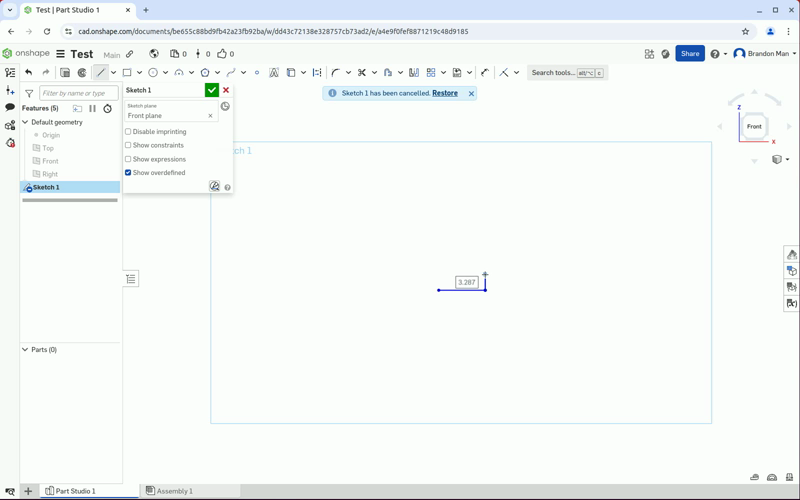
key_down(shift)
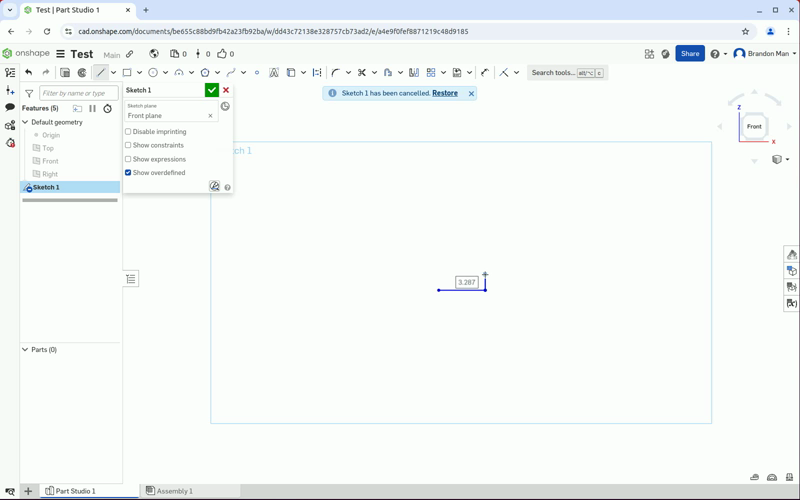
mouse_move(515, 274)
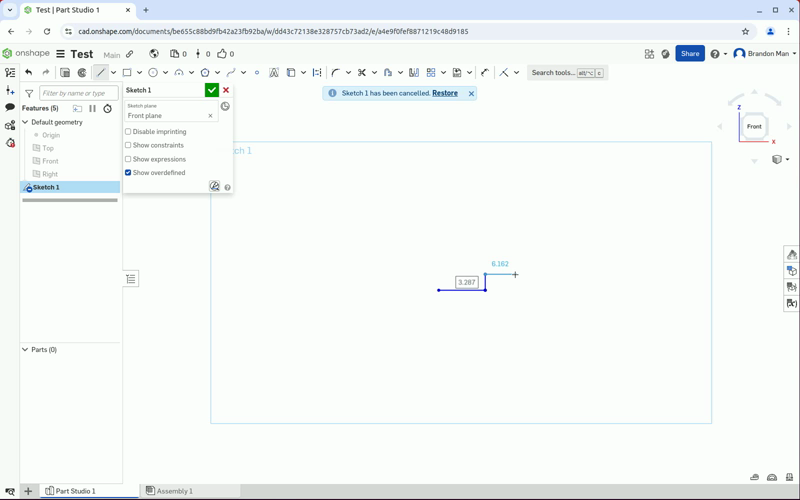
mouse_move(438, 274)
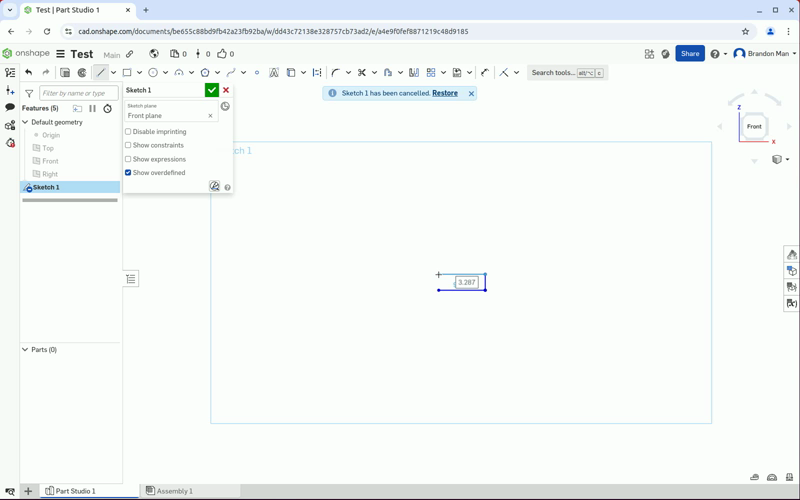
click(438, 274)
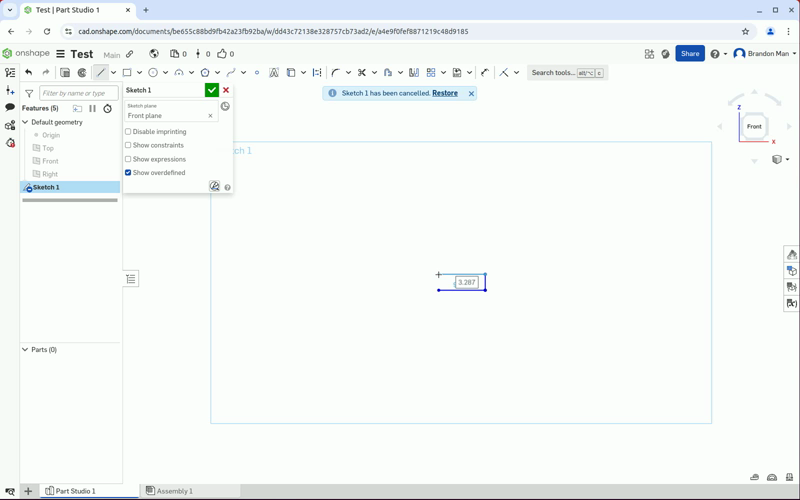
key_up(shift)
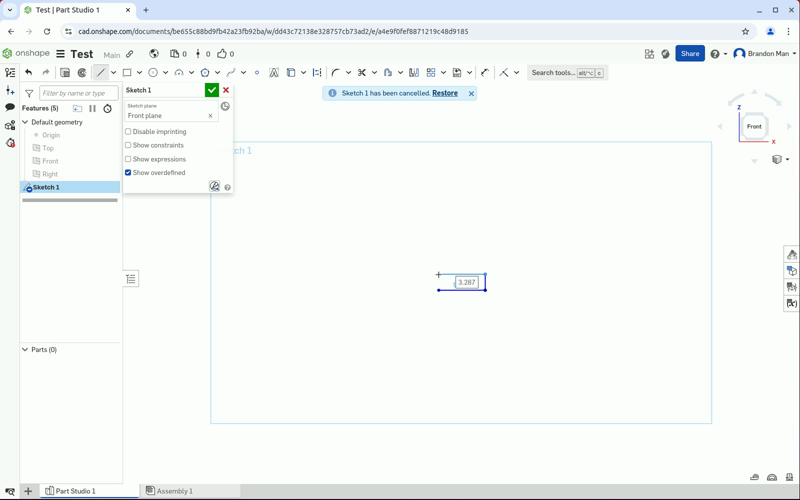
mouse_move(468, 274)
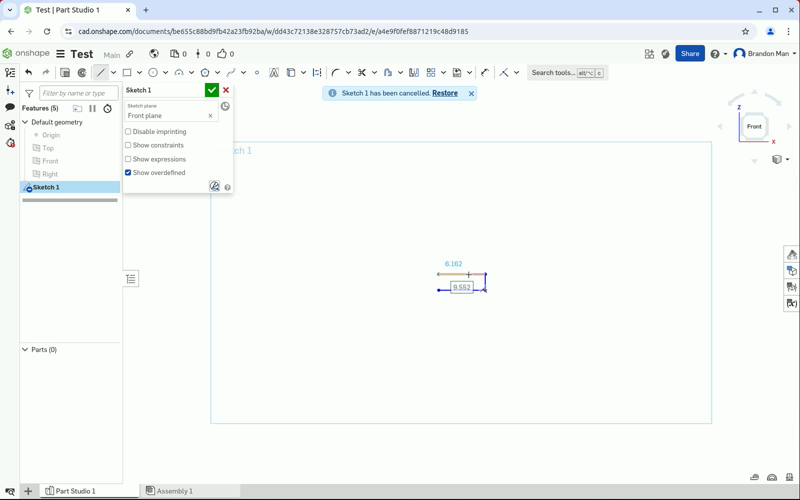
key_down(shift)
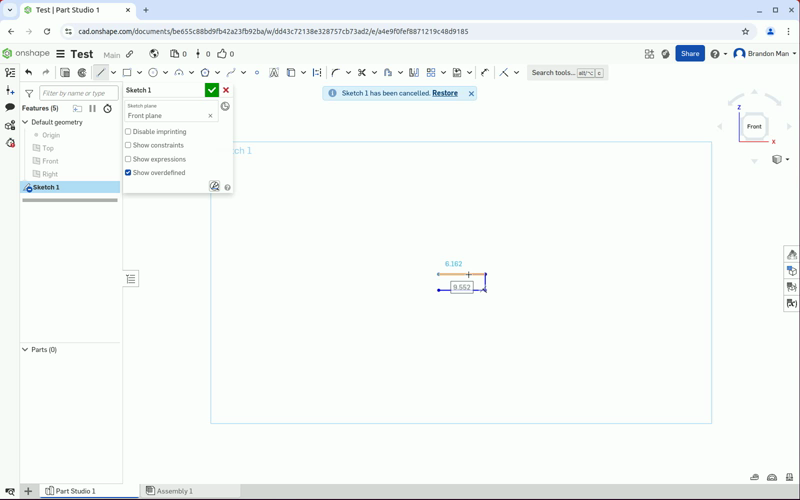
mouse_move(438, 290)
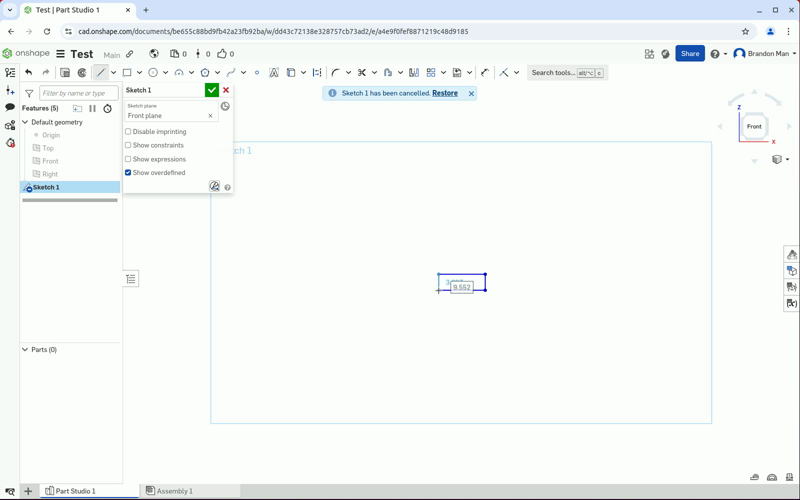
key_up(shift)
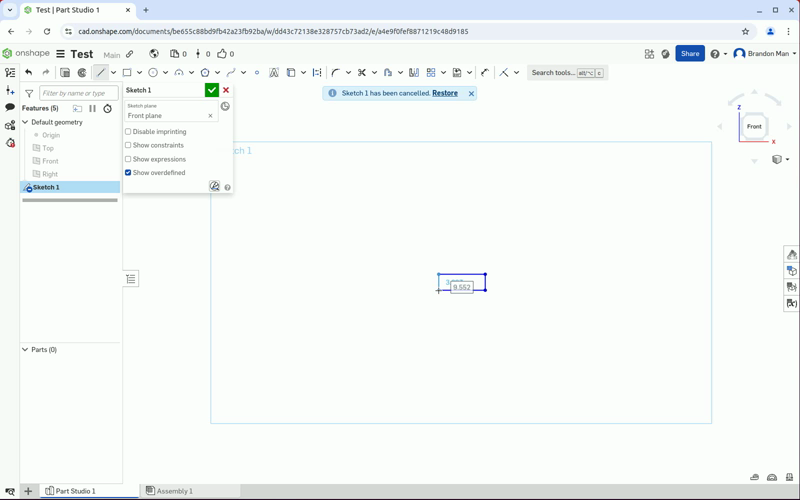
click(438, 290)
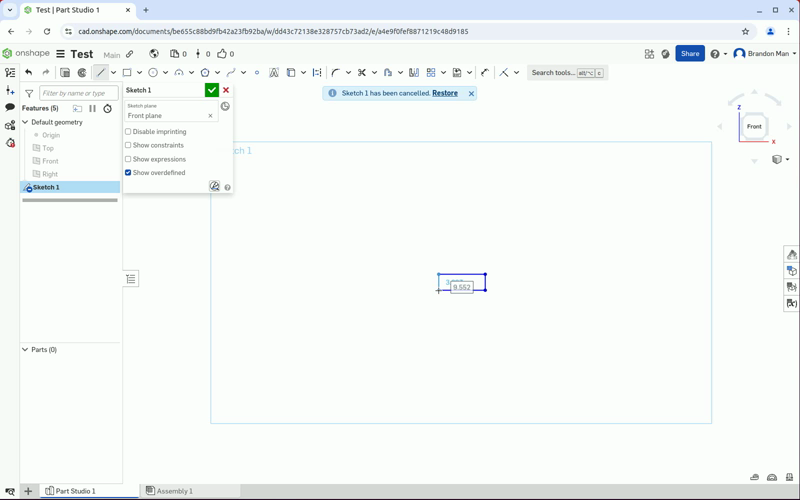
key(esc)
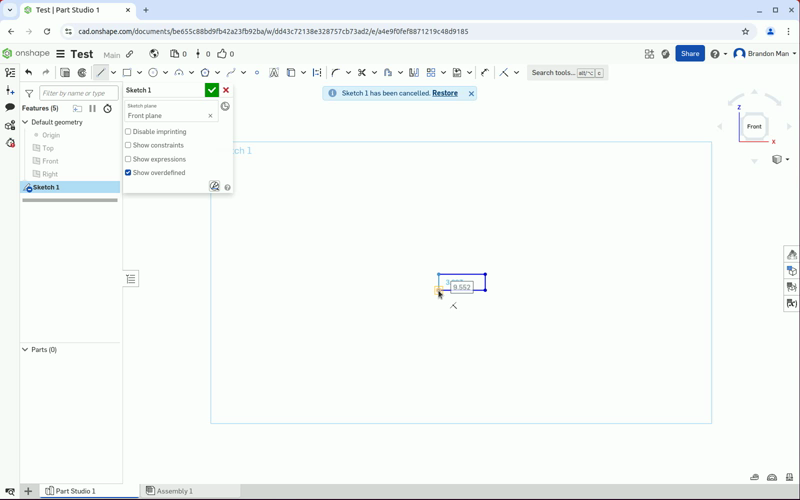
mouse_move(472, 284)
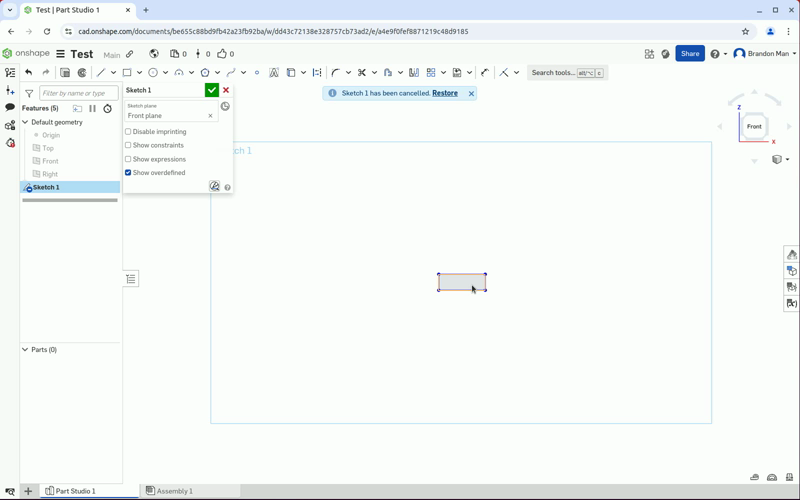
scroll(6)
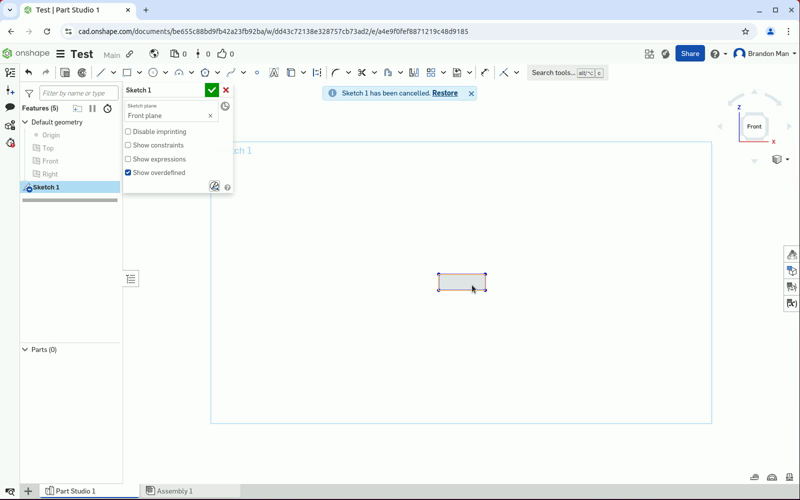
scroll(6)
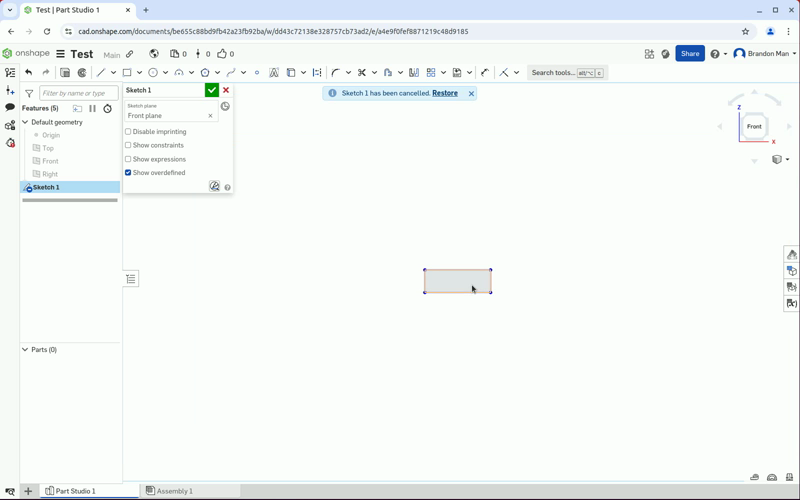
scroll(6)
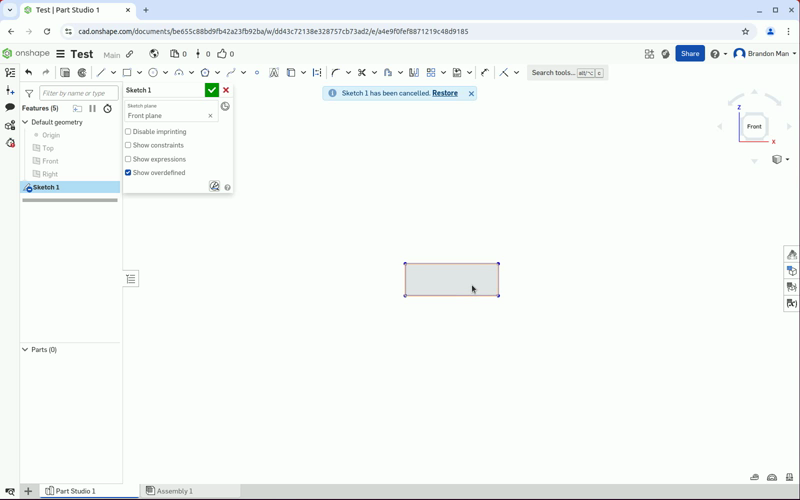
scroll(6)
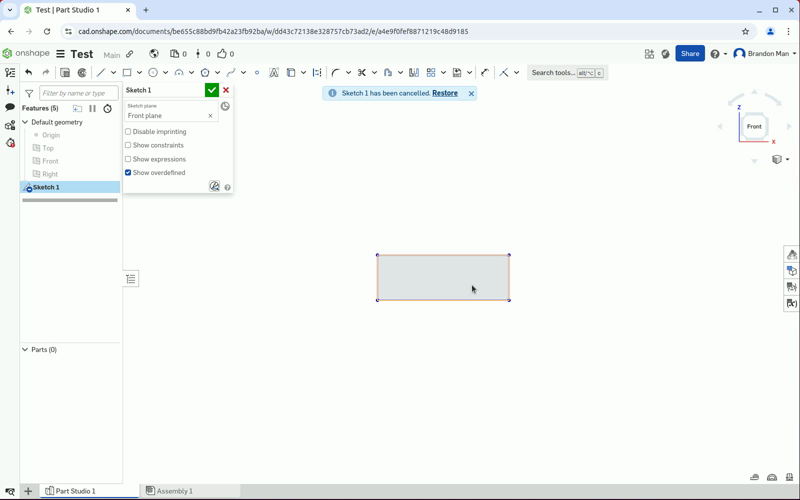
scroll(6)
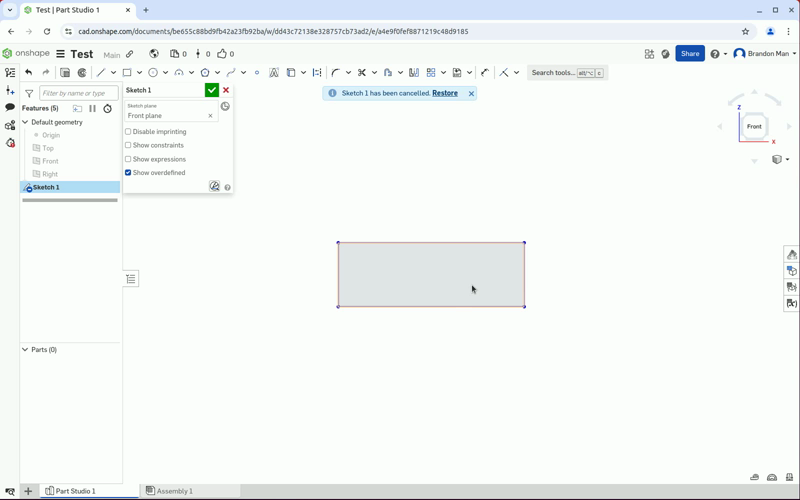
scroll(6)
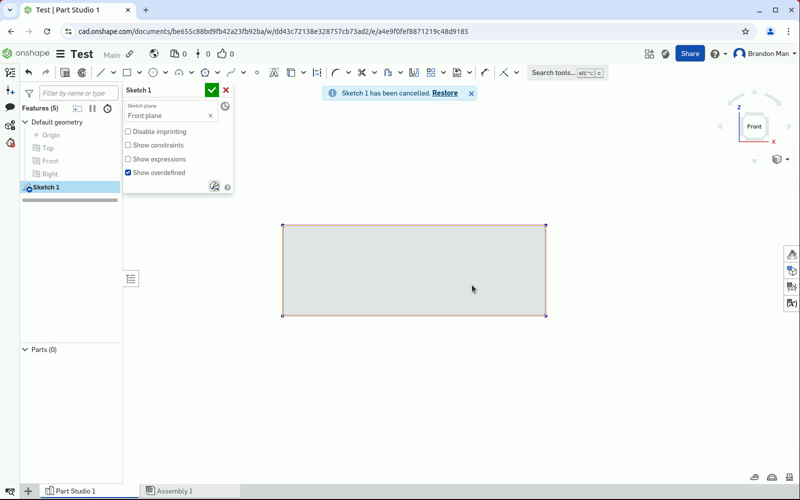
scroll(6)
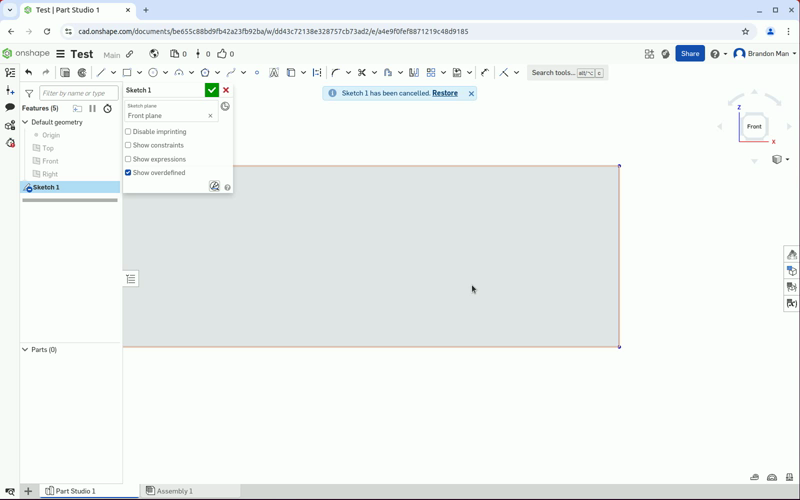
click(472, 284)
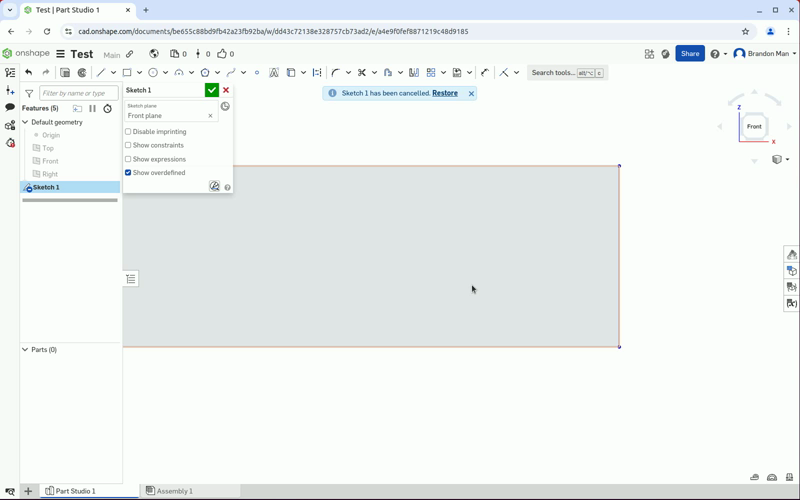
scroll(-6)
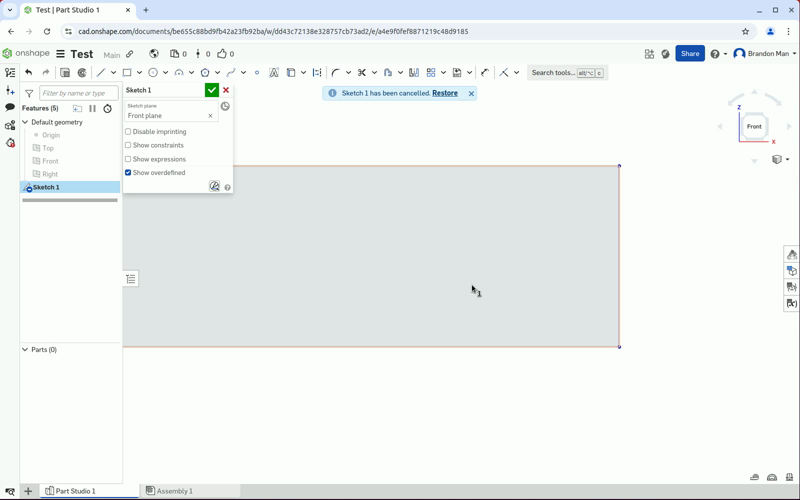
scroll(-6)
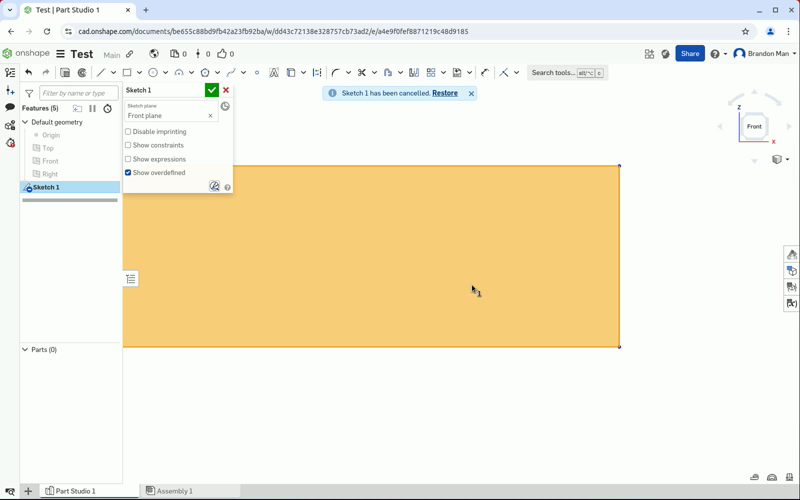
scroll(-6)
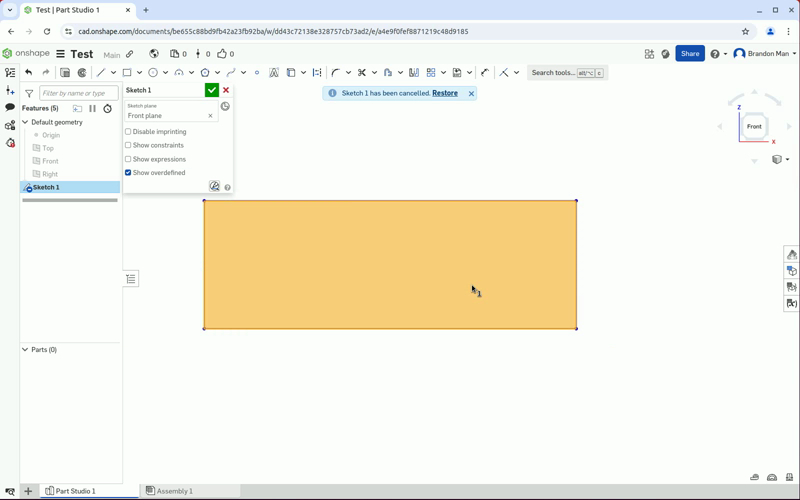
scroll(-6)
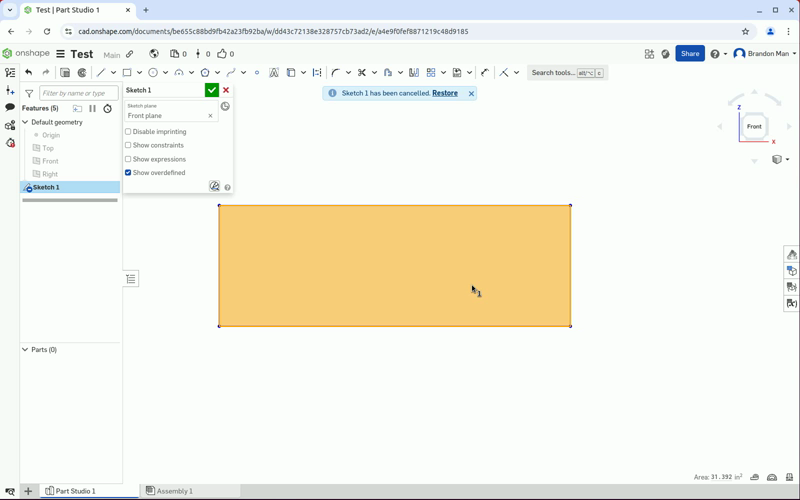
scroll(-6)
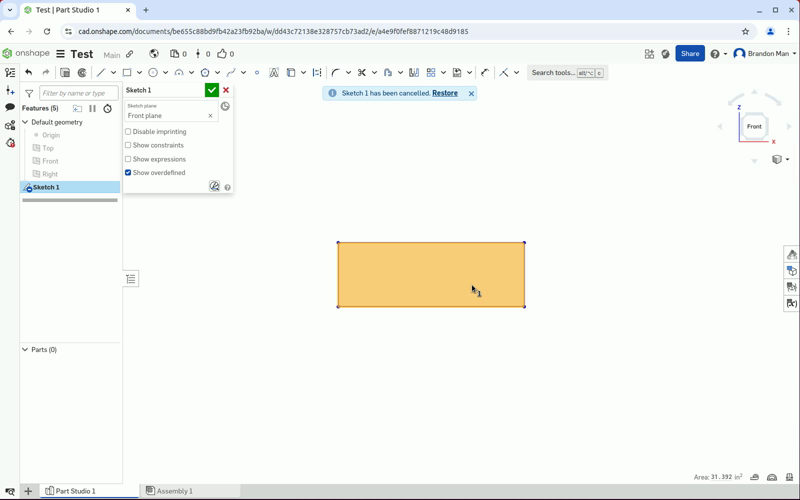
scroll(-6)
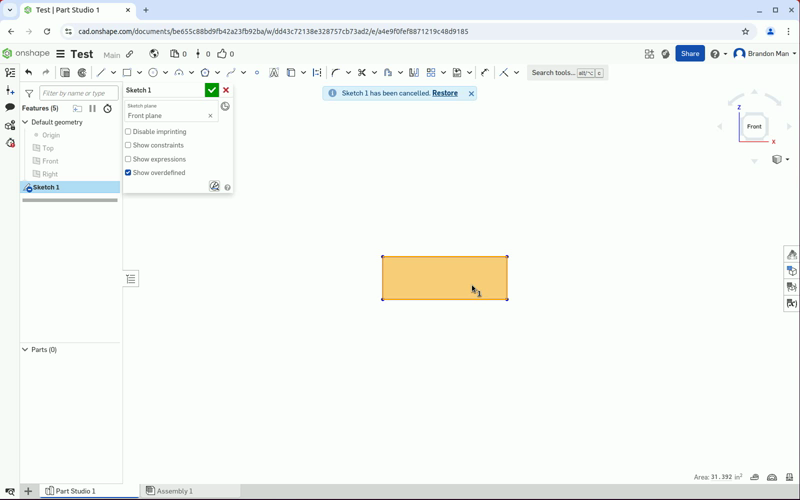
scroll(-6)
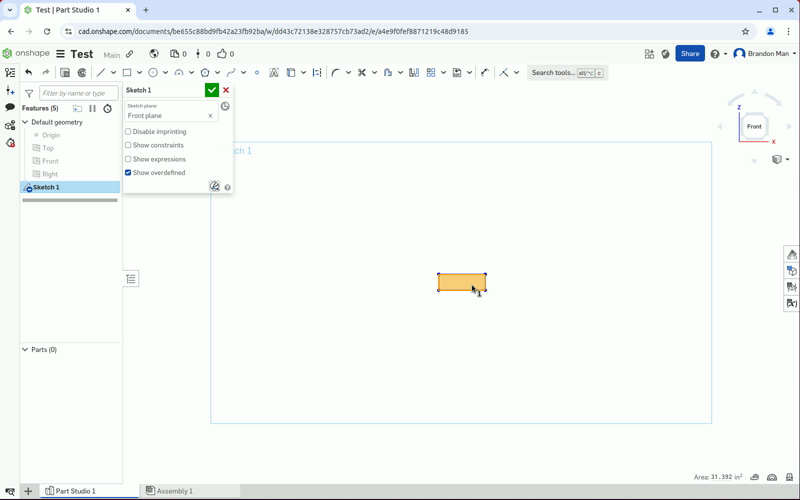
mouse_move(73, 352)
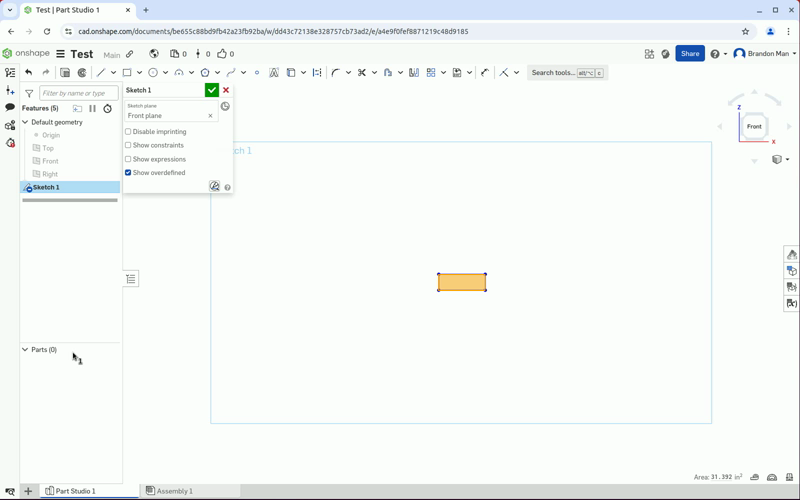
key(shift+y)
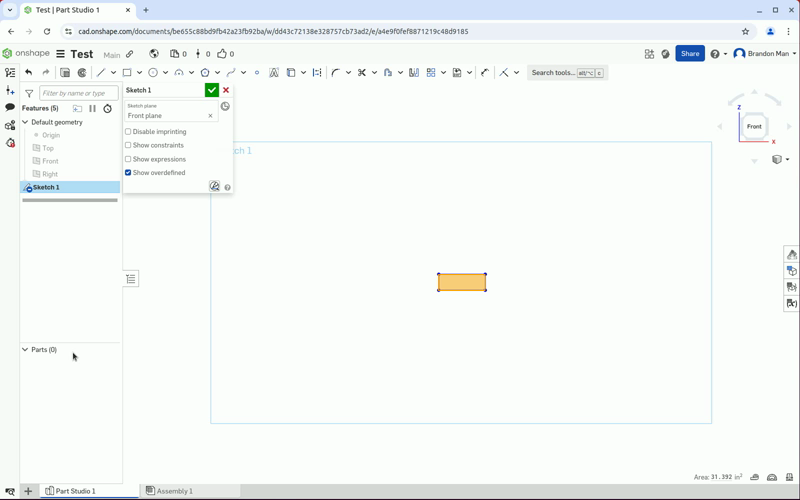
key(shift+e)
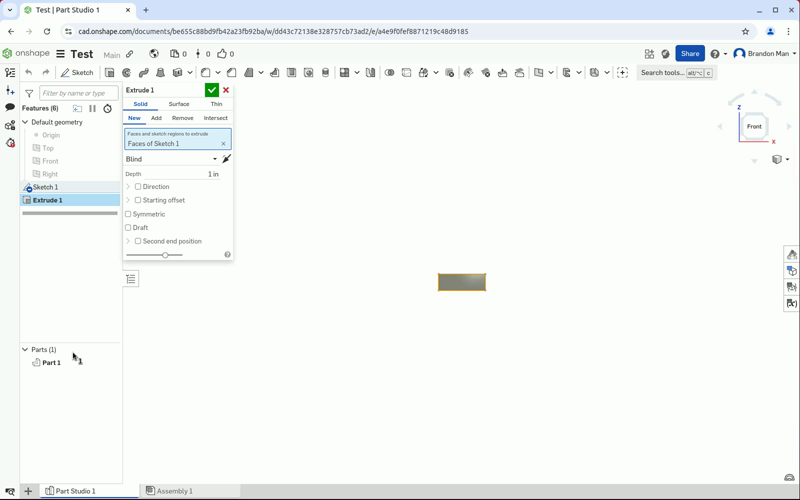
mouse_move(143, 106)
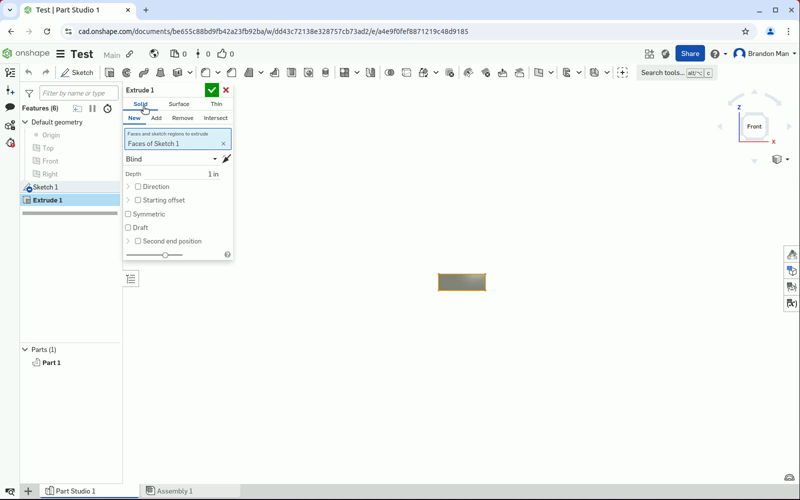
click(143, 106)
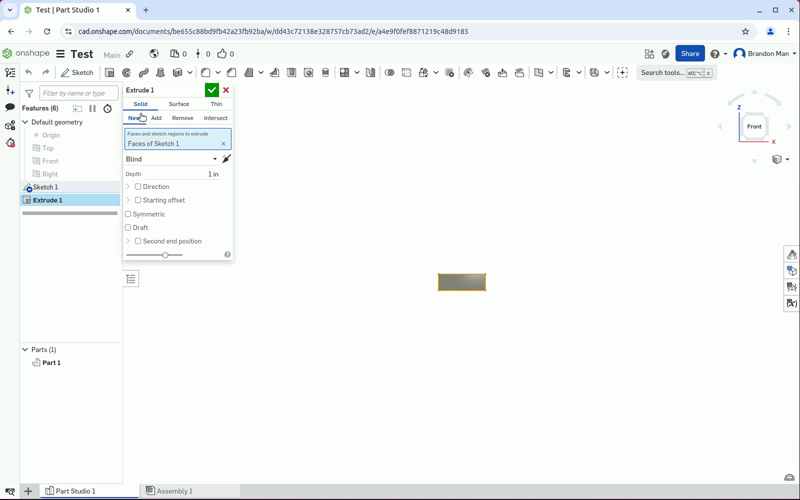
mouse_move(137, 120)
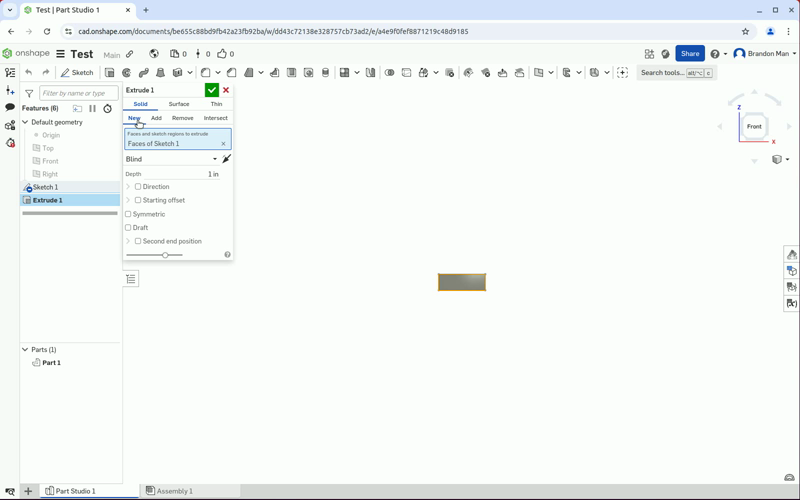
click(137, 120)
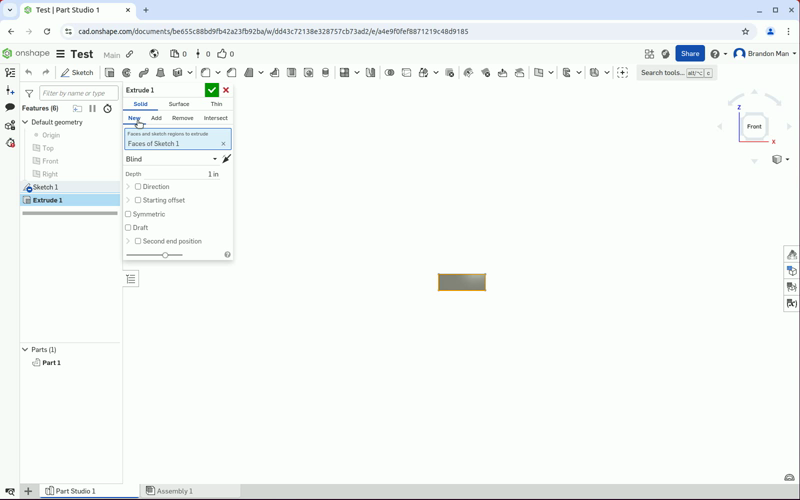
key(tab, 4)
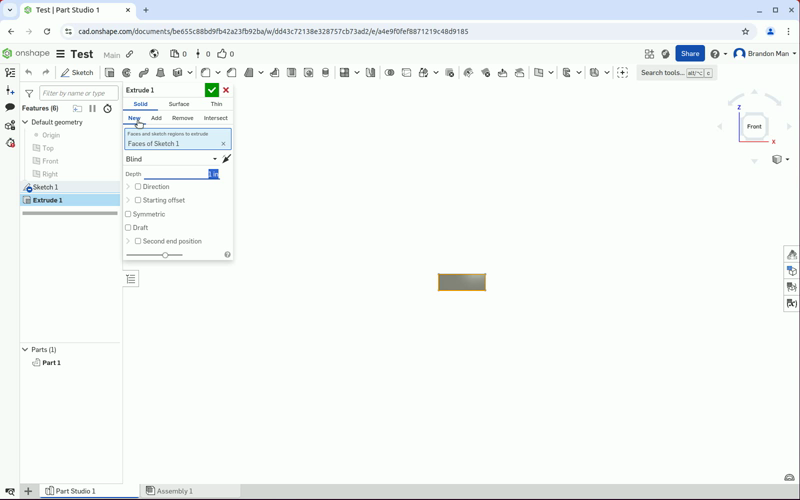
text(46.216)
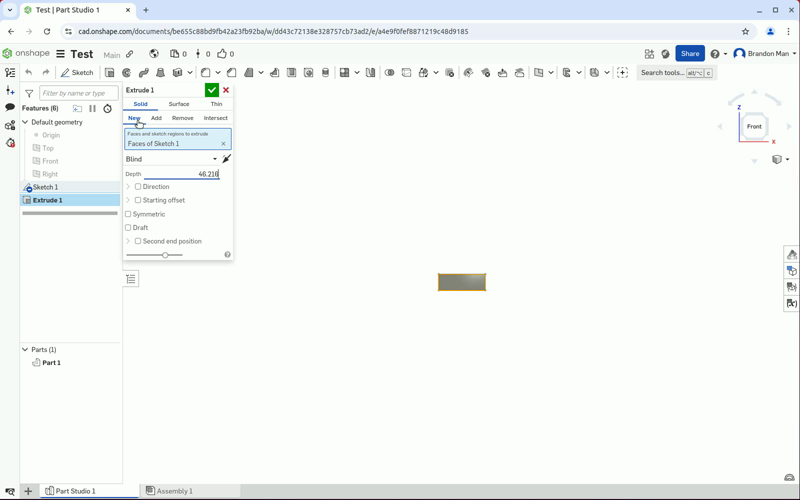
key(tab, 3)
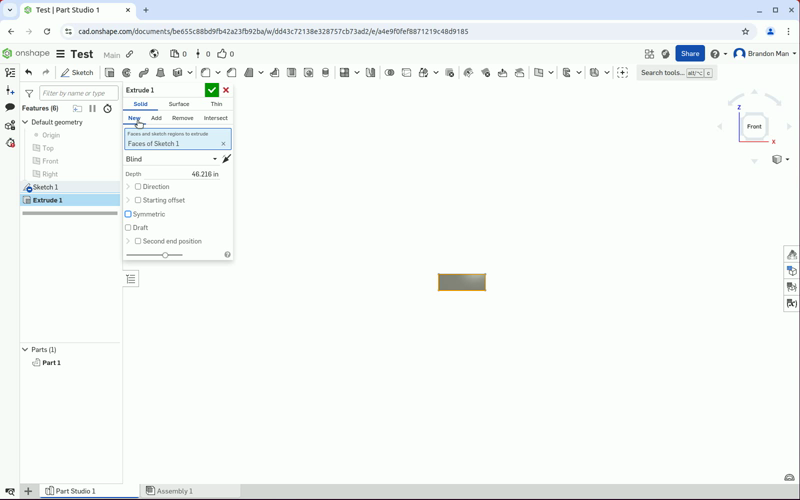
key(space)
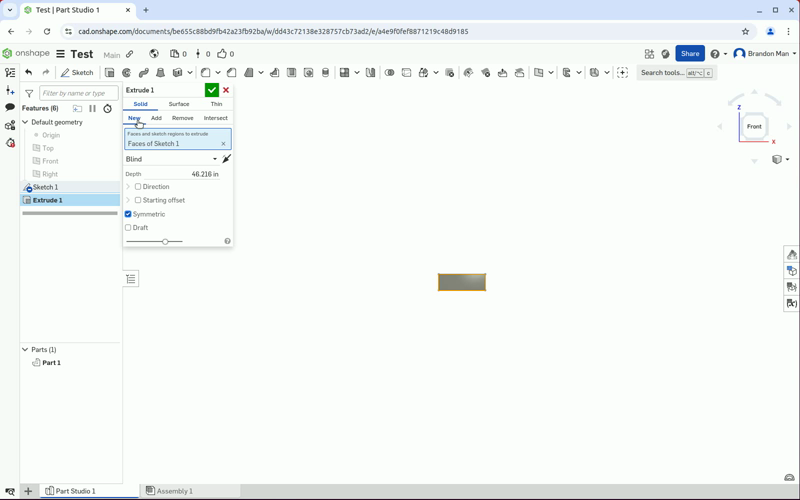
key(enter)
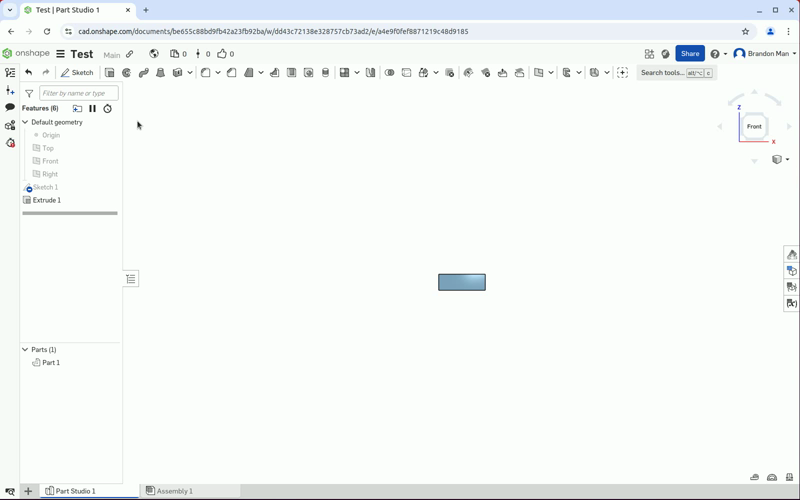
key(shift+h)
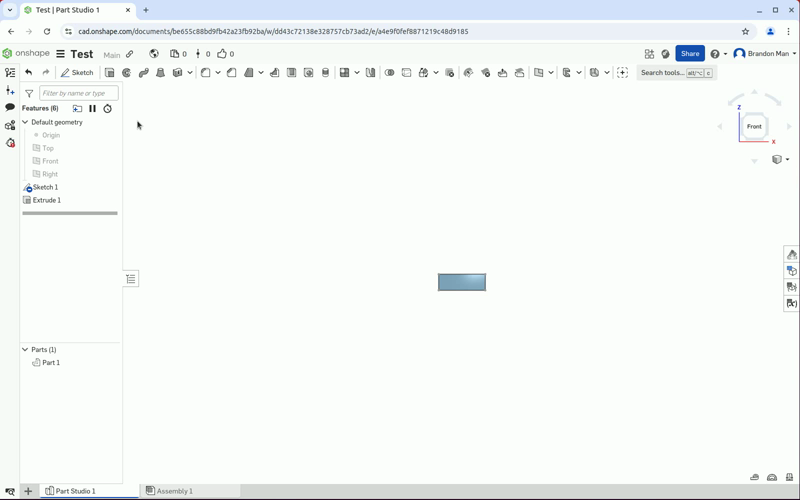
key(shift+h)
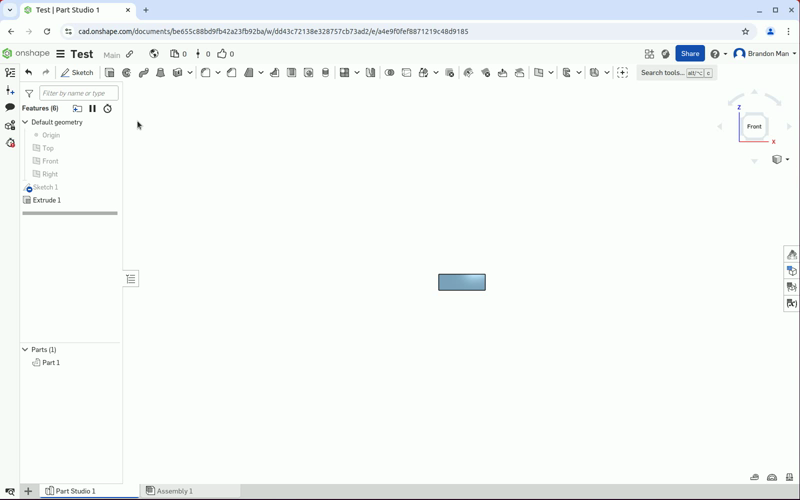
mouse_move(73, 189)
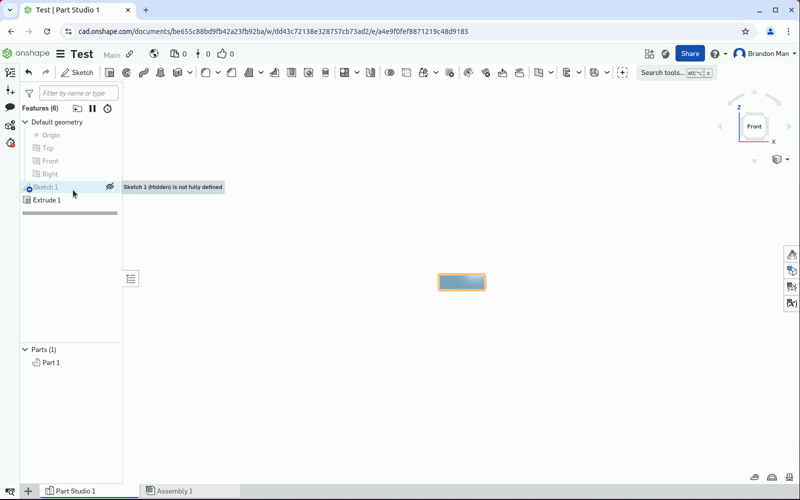
click(73, 189)
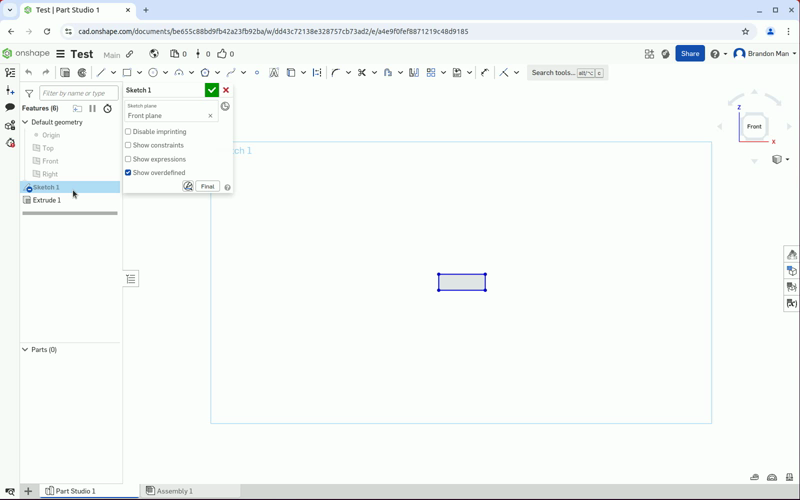
mouse_move(229, 92)
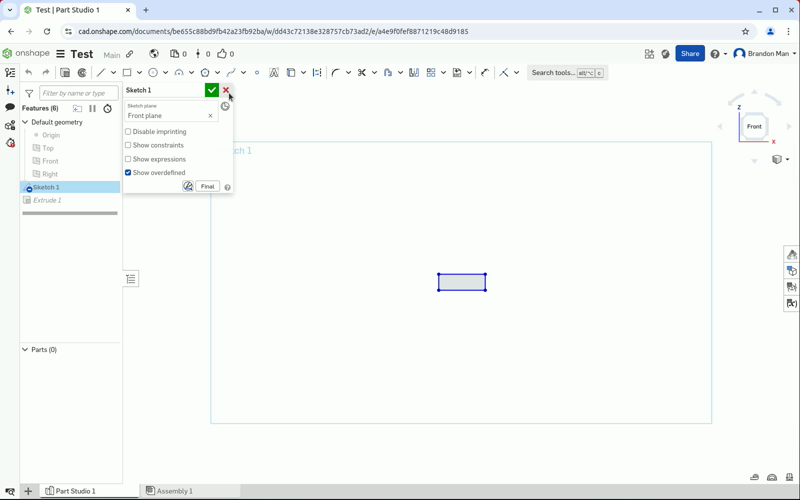
click(229, 92)
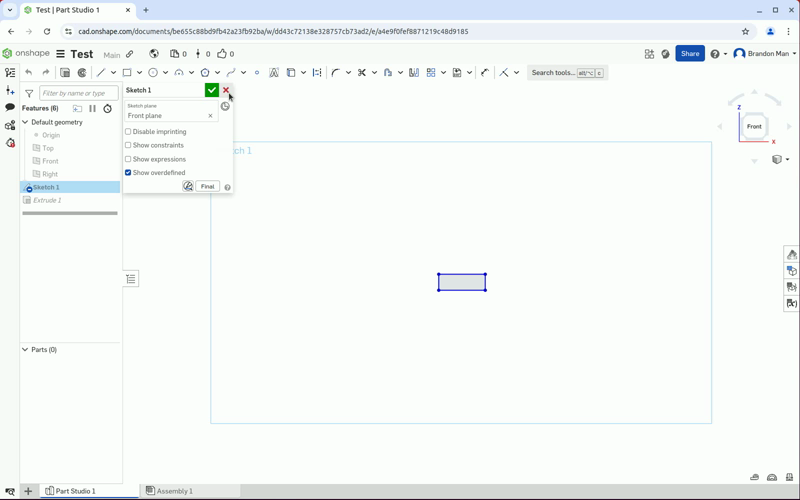
key(shift+s)
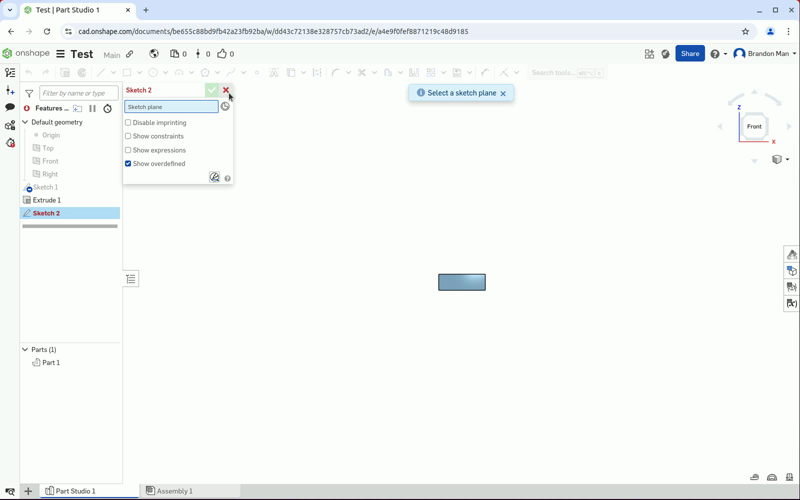
mouse_move(73, 163)
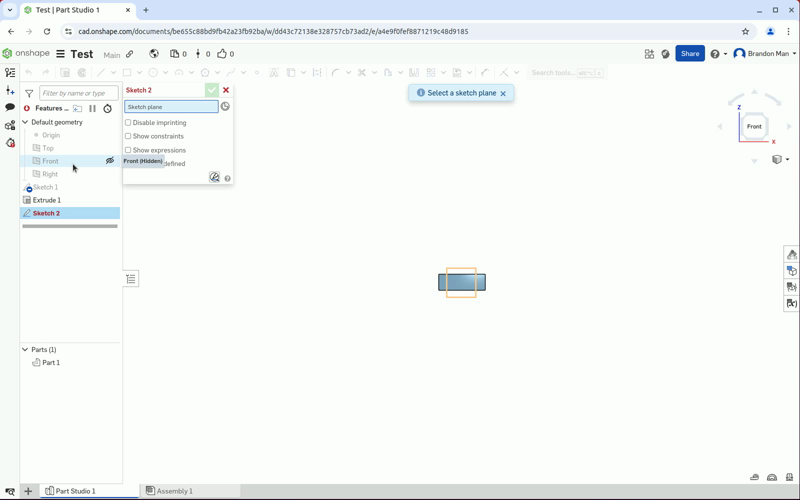
click(73, 163)
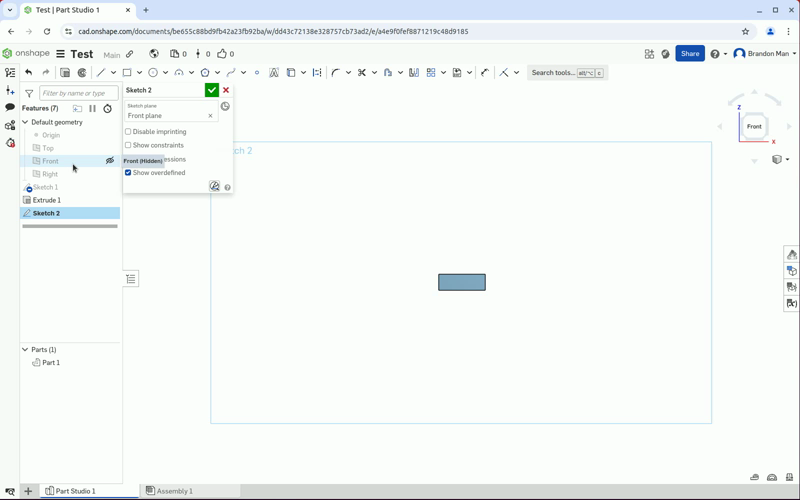
mouse_move(73, 352)
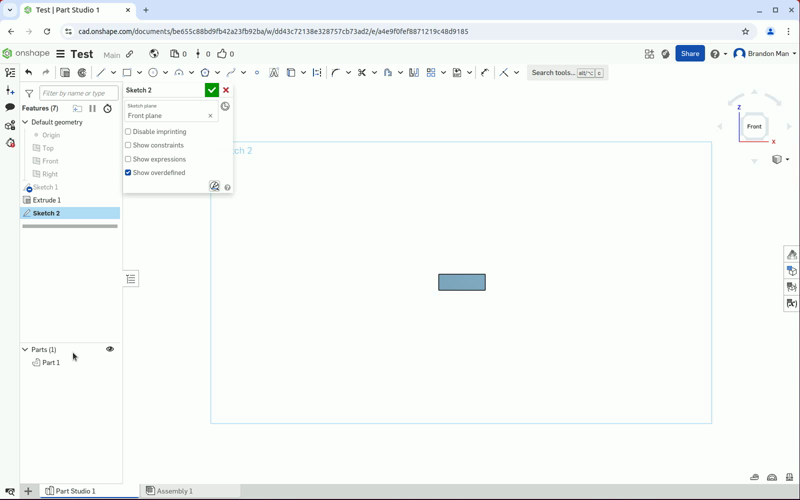
key(y)
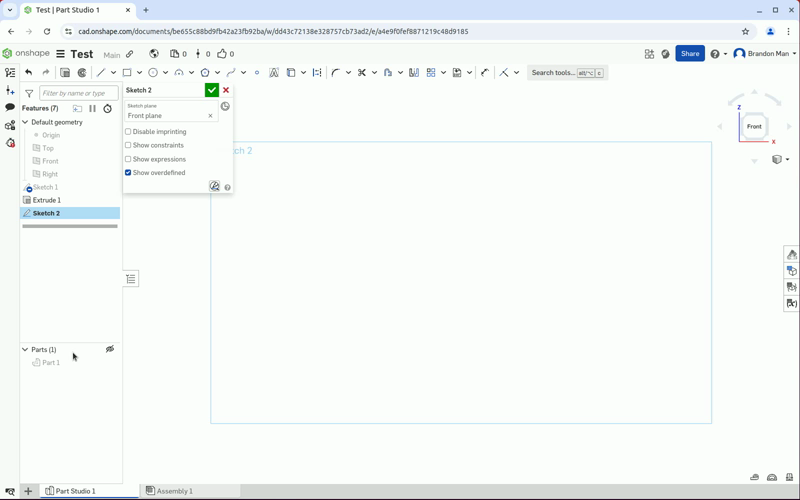
key(l)
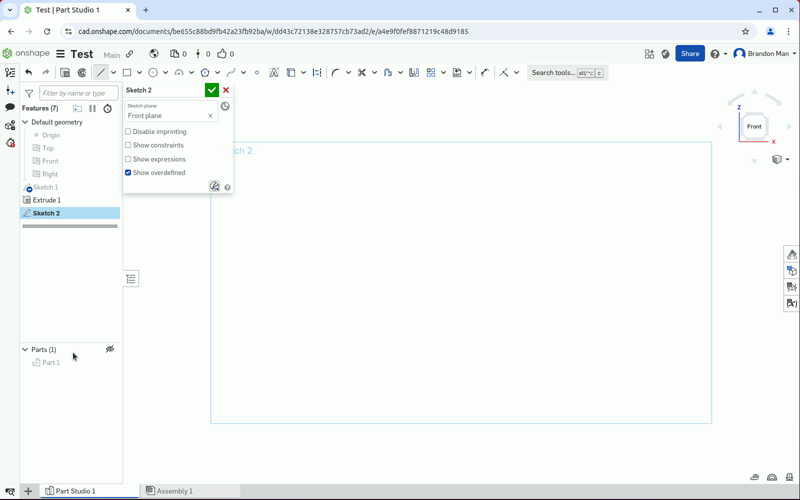
key_down(shift)
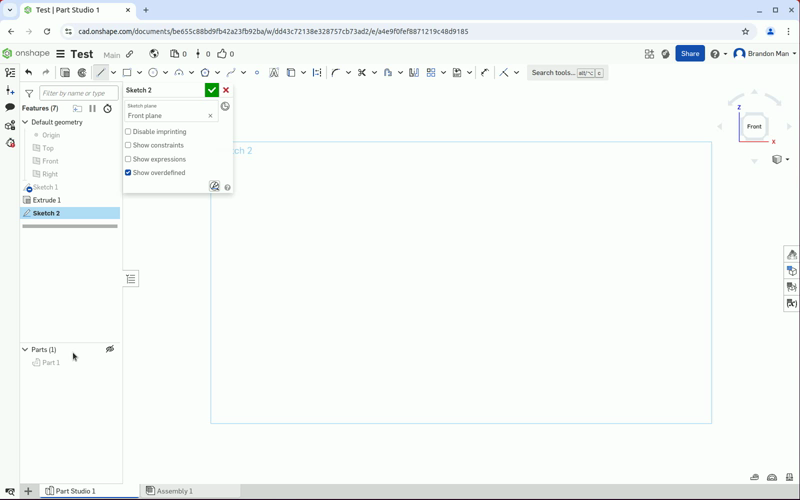
mouse_move(500, 266)
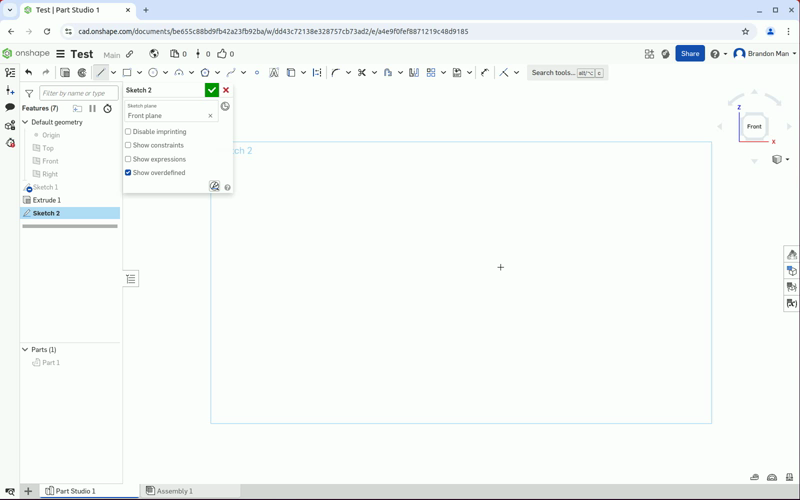
click(500, 266)
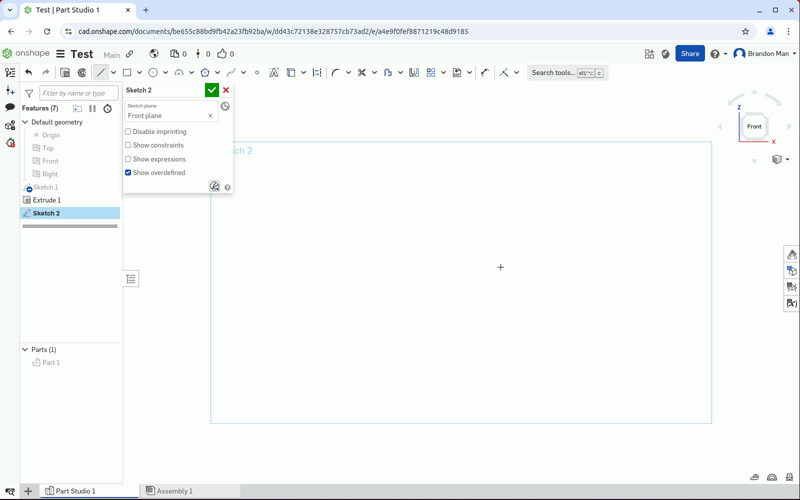
key_up(shift)
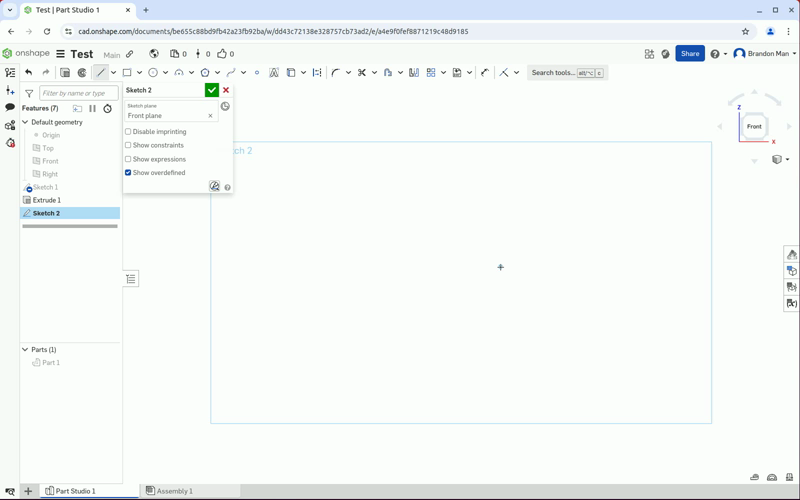
key_down(shift)
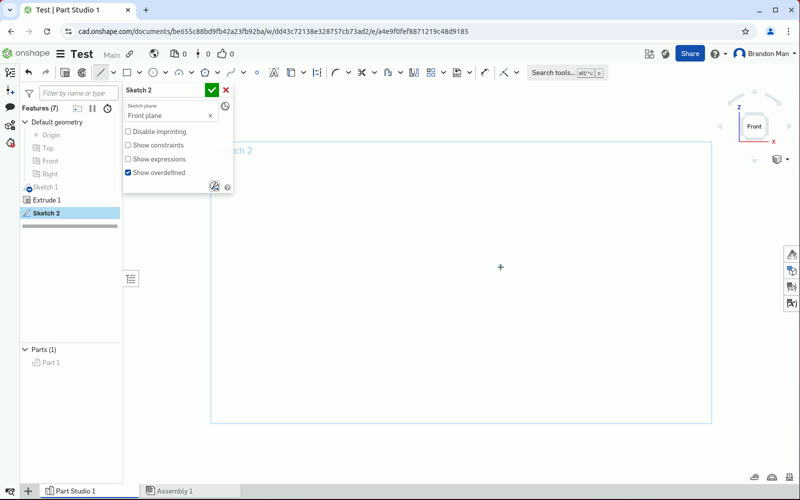
mouse_move(530, 266)
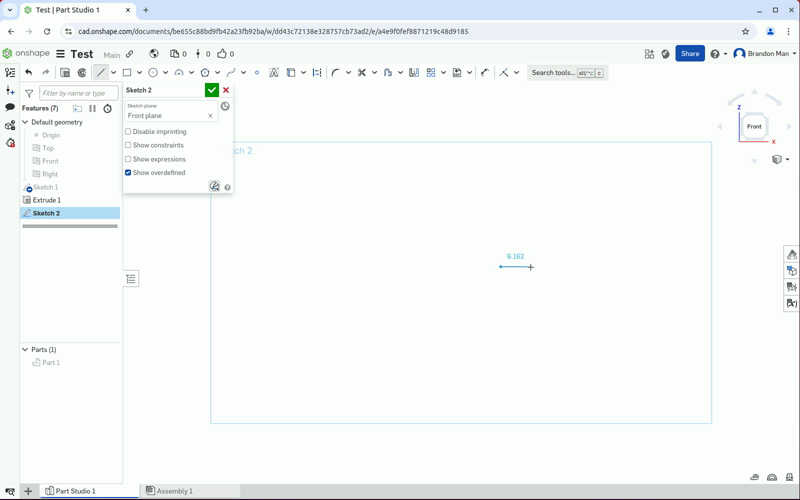
mouse_move(519, 266)
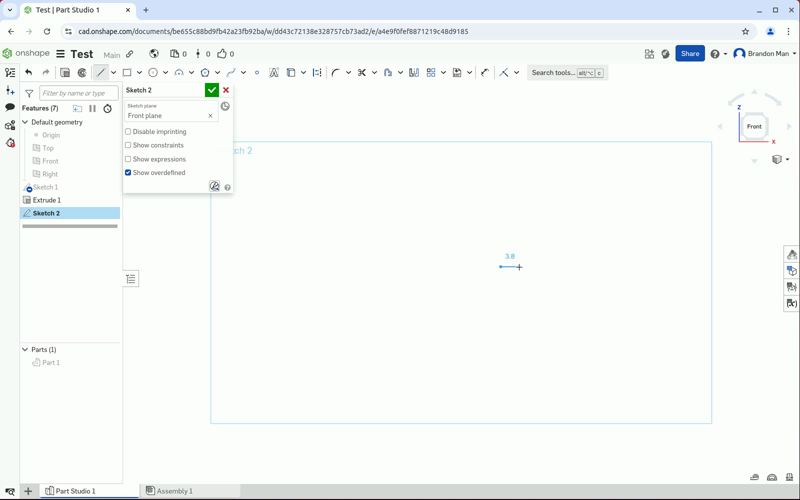
click(519, 266)
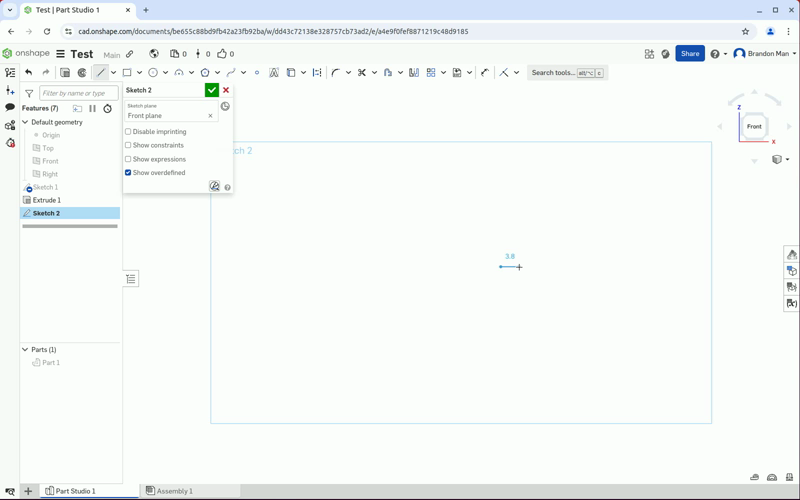
key_up(shift)
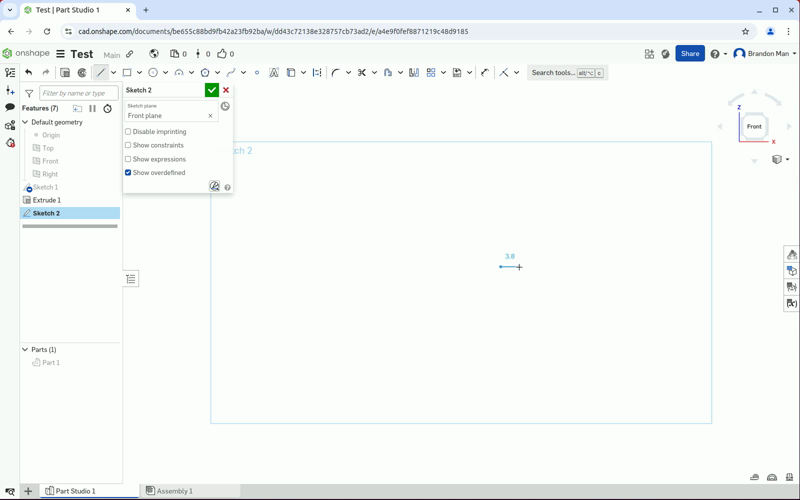
key_down(shift)
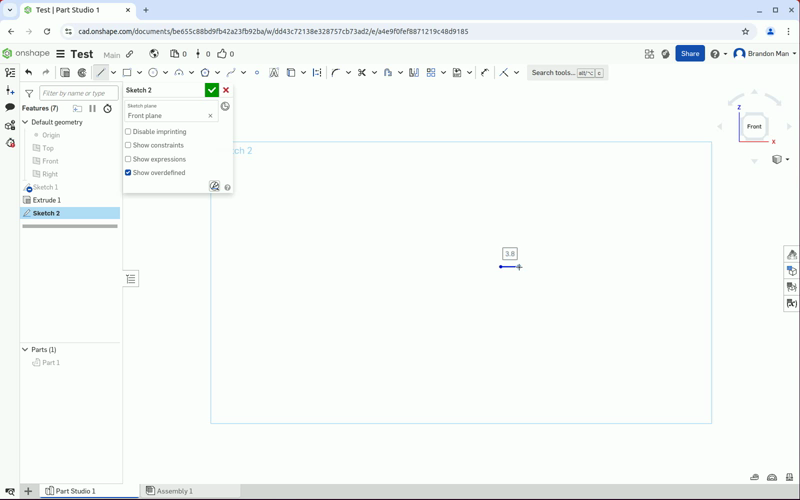
mouse_move(549, 266)
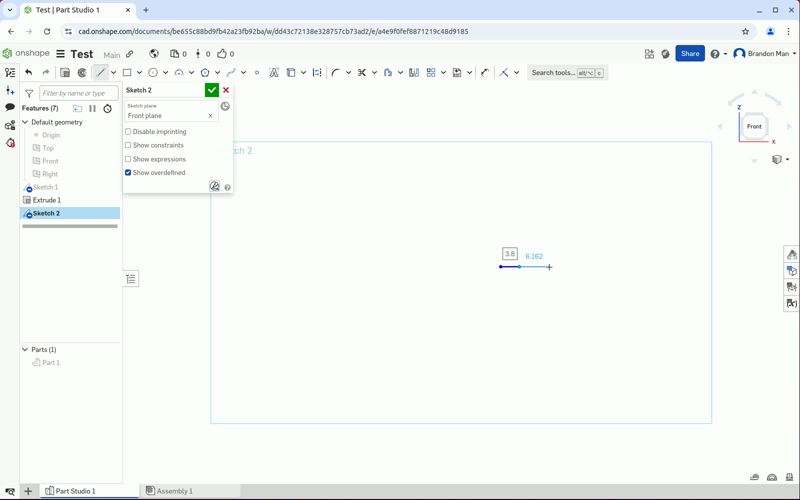
mouse_move(519, 248)
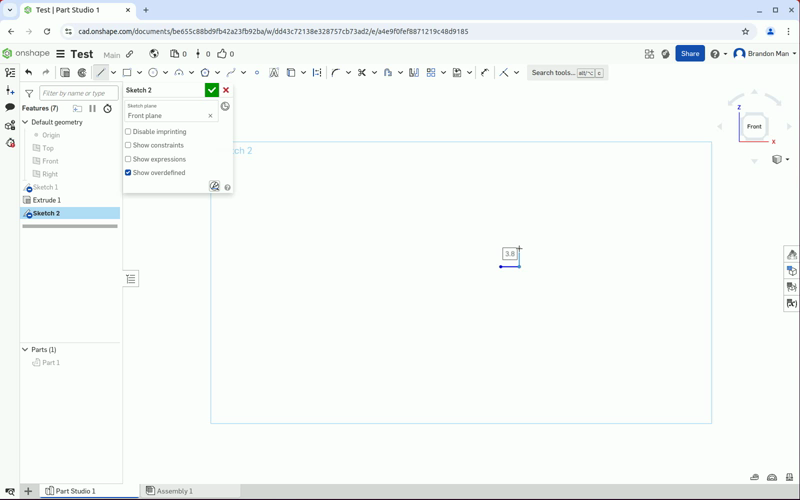
click(519, 248)
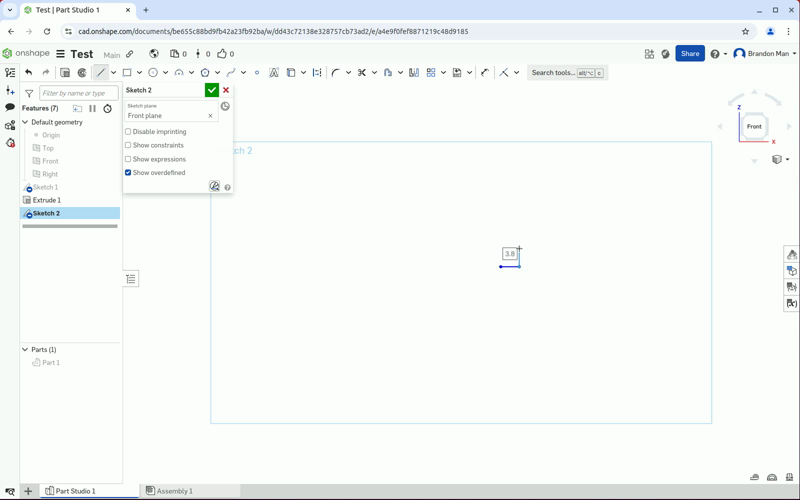
key_up(shift)
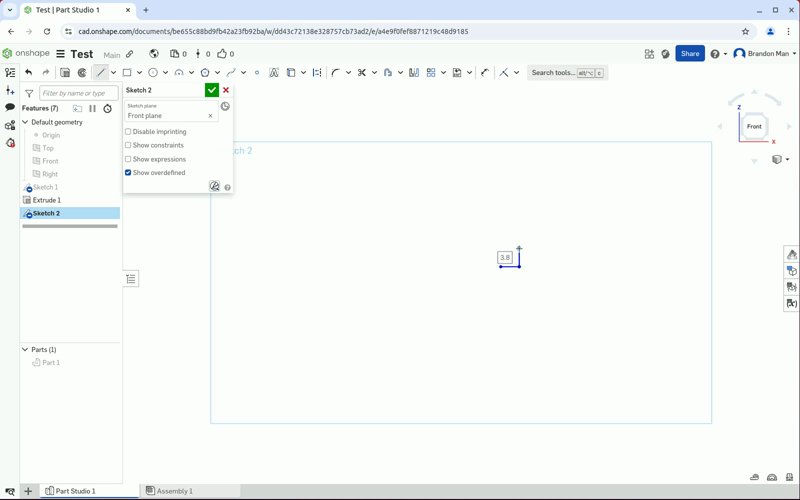
key_down(shift)
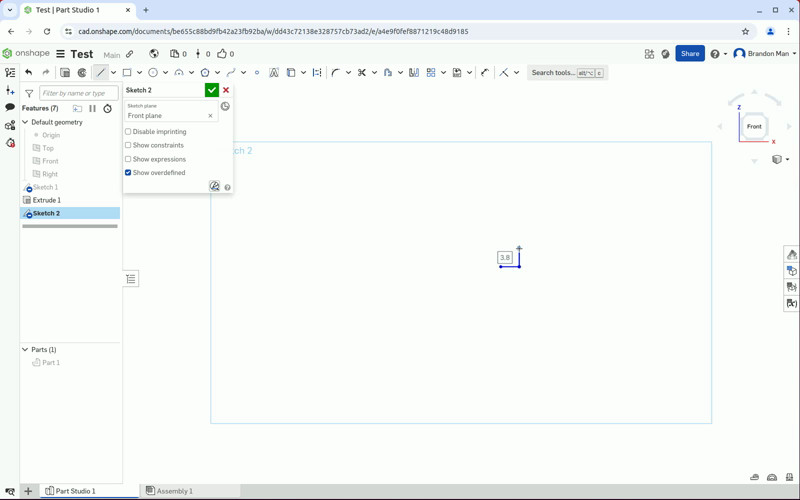
mouse_move(549, 248)
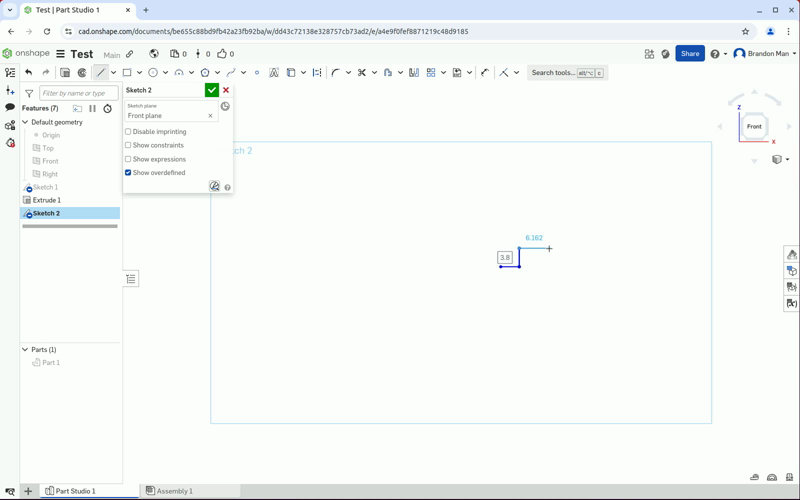
mouse_move(500, 248)
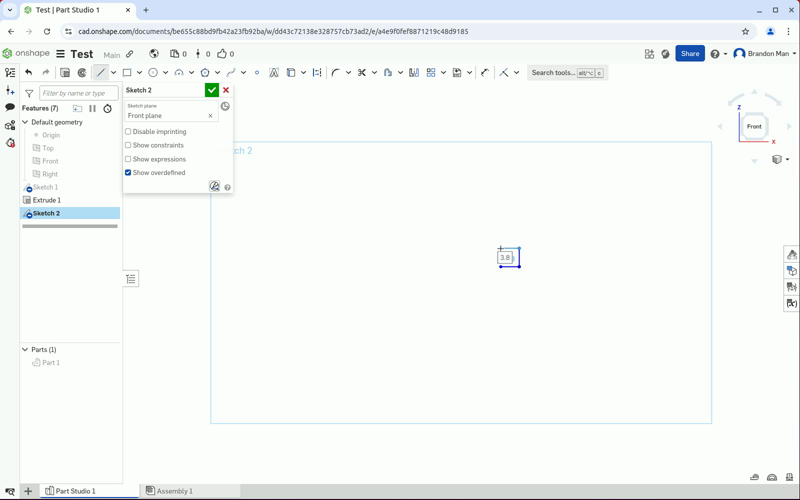
click(500, 248)
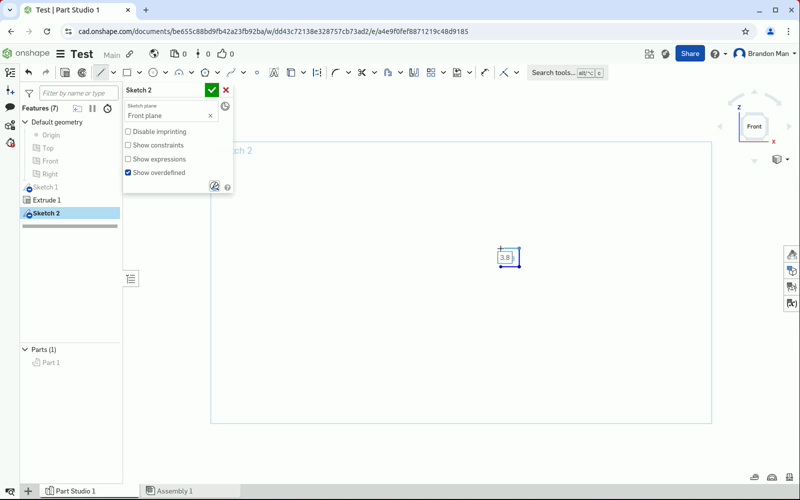
key_up(shift)
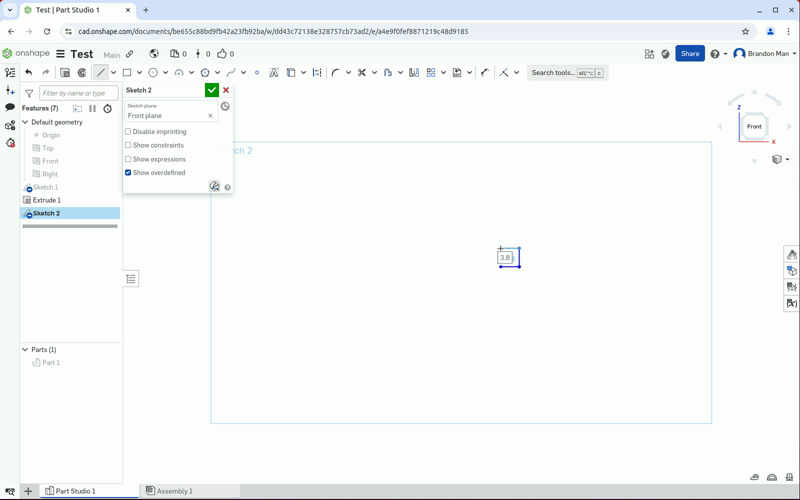
mouse_move(530, 248)
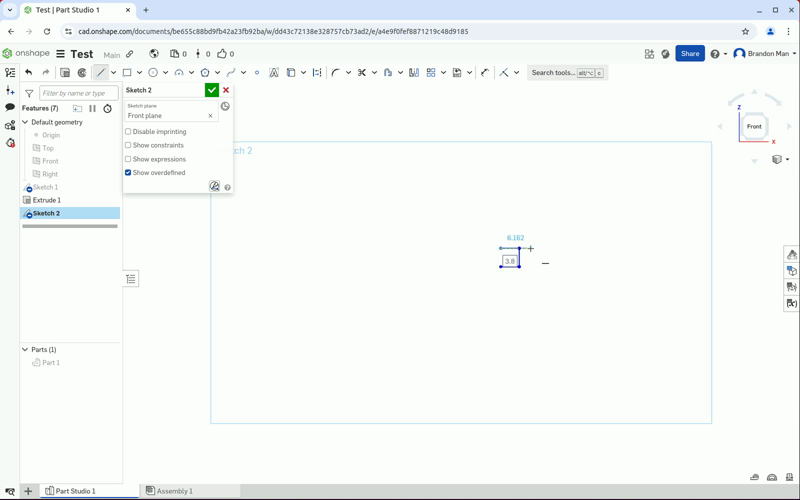
key_down(shift)
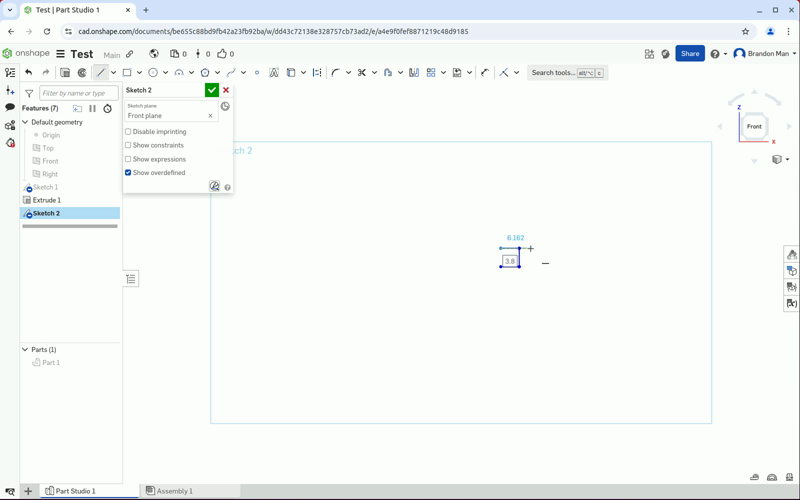
mouse_move(500, 266)
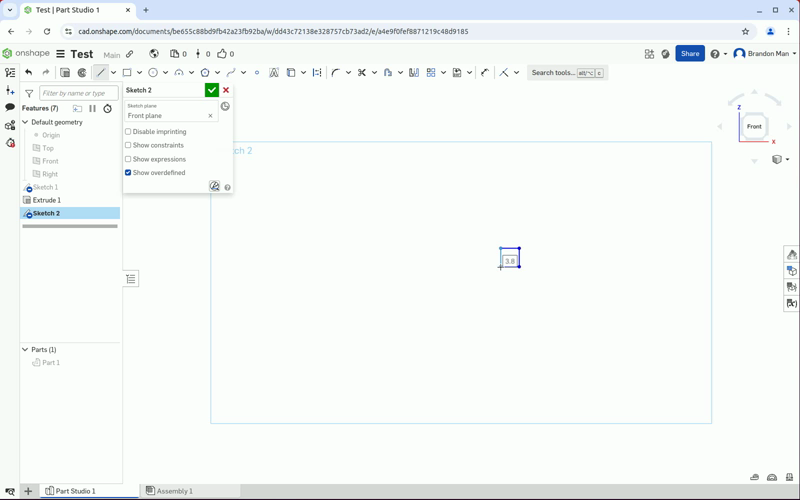
key_up(shift)
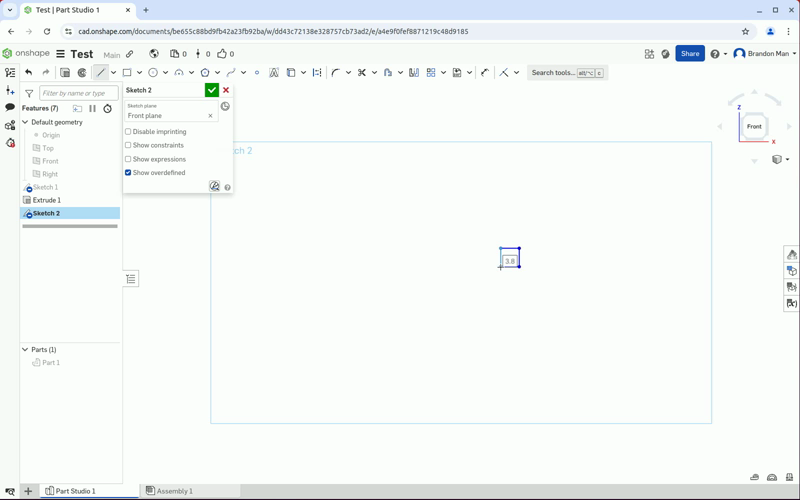
click(500, 266)
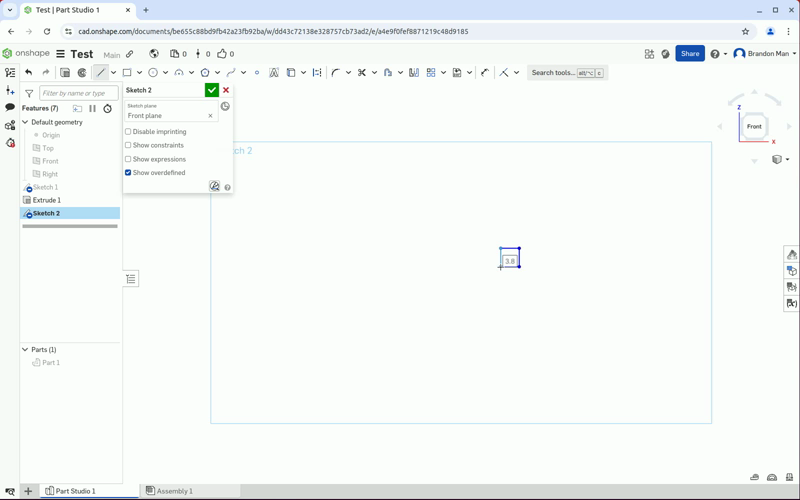
key(esc)
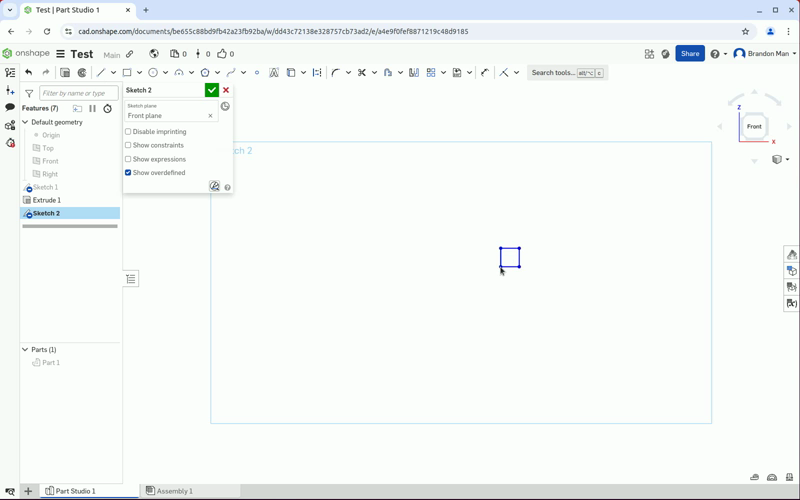
mouse_move(510, 264)
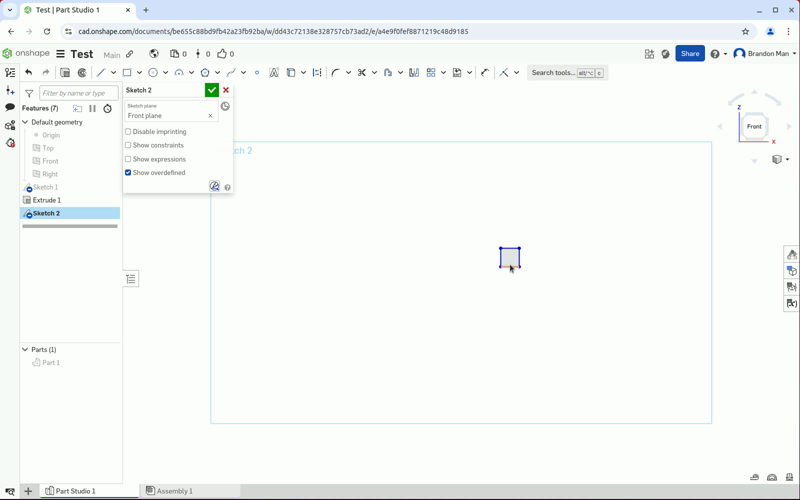
scroll(6)
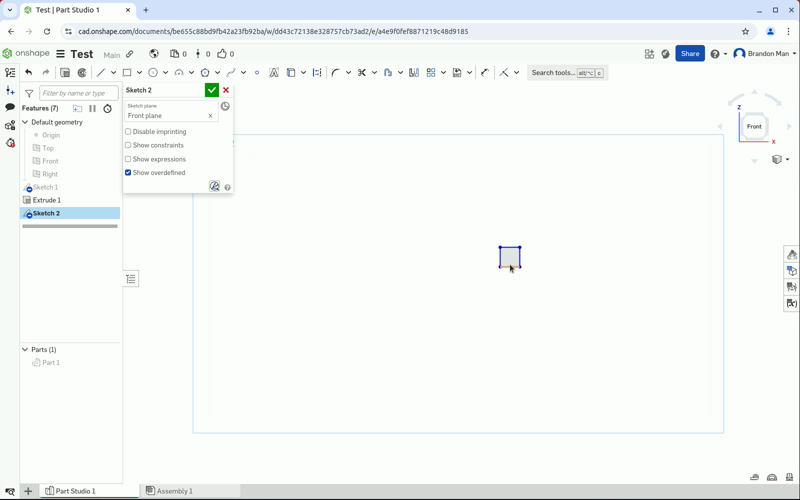
scroll(6)
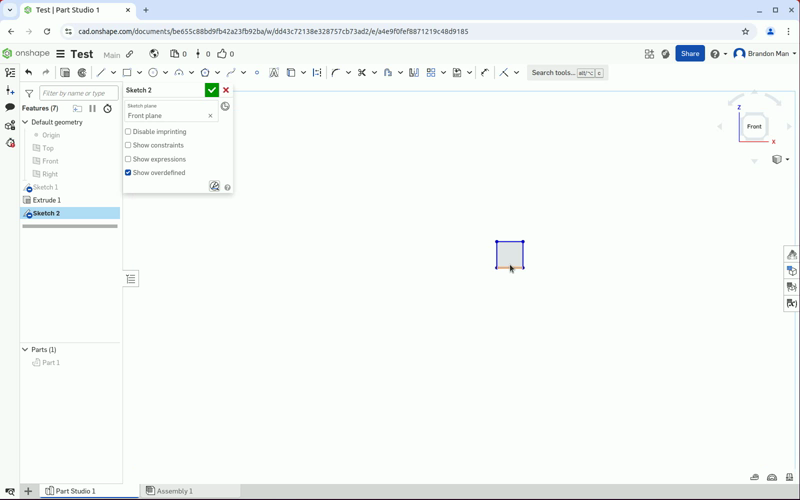
scroll(6)
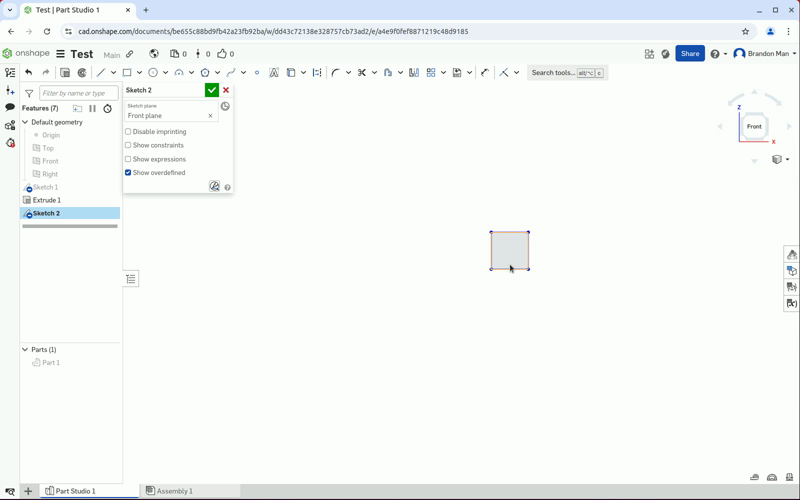
scroll(6)
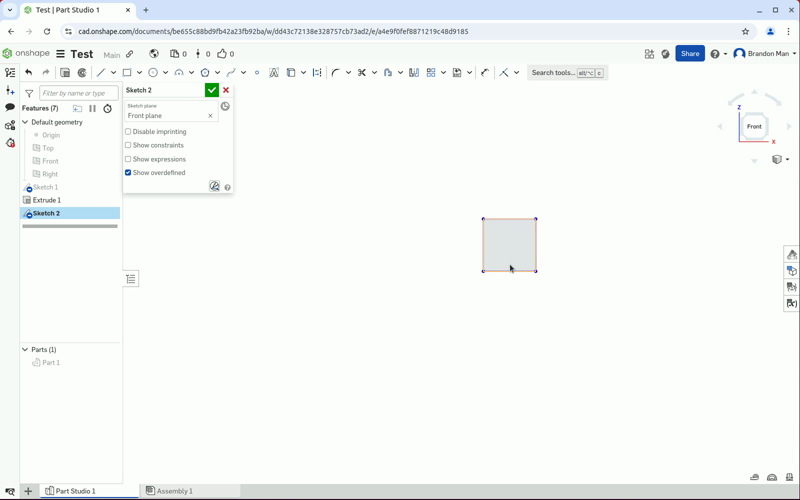
scroll(6)
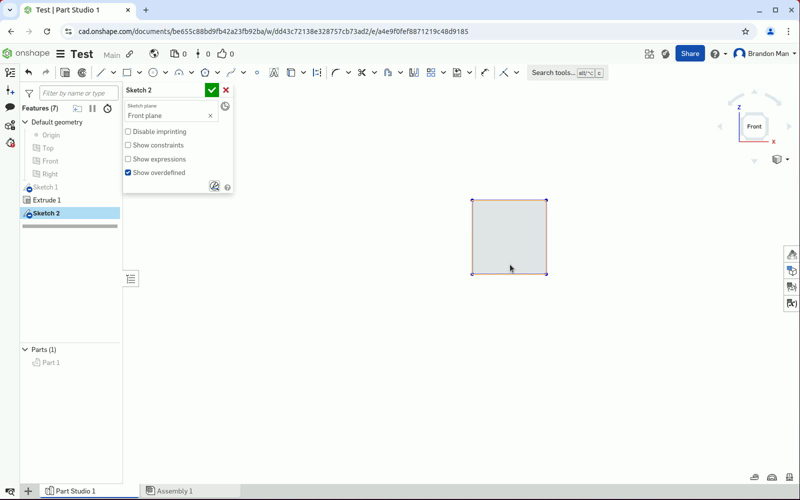
scroll(6)
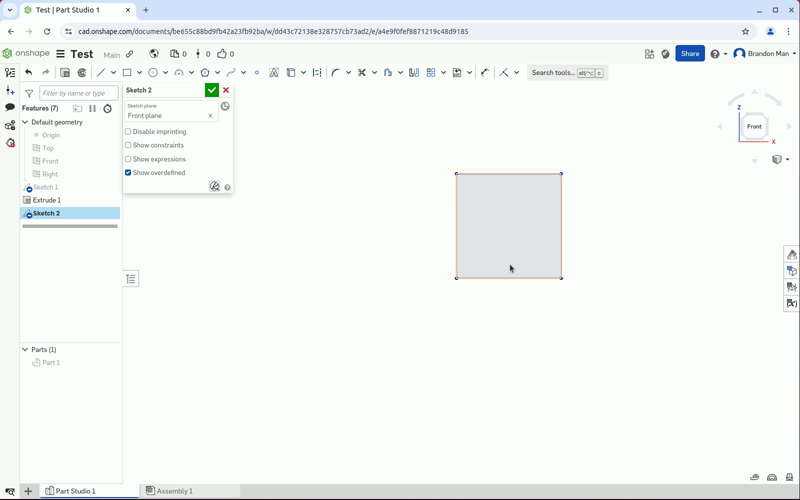
scroll(6)
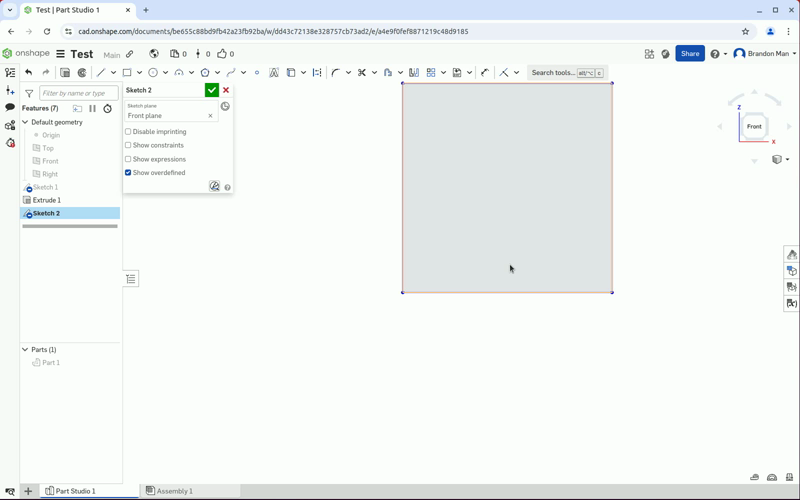
click(510, 264)
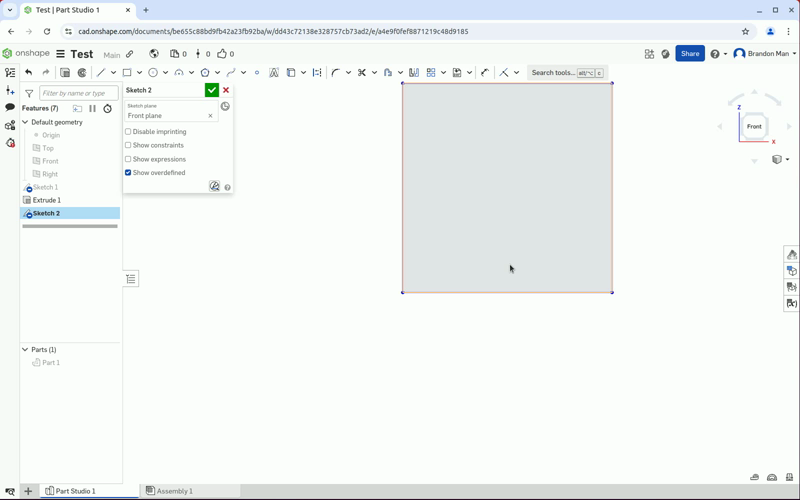
scroll(-6)
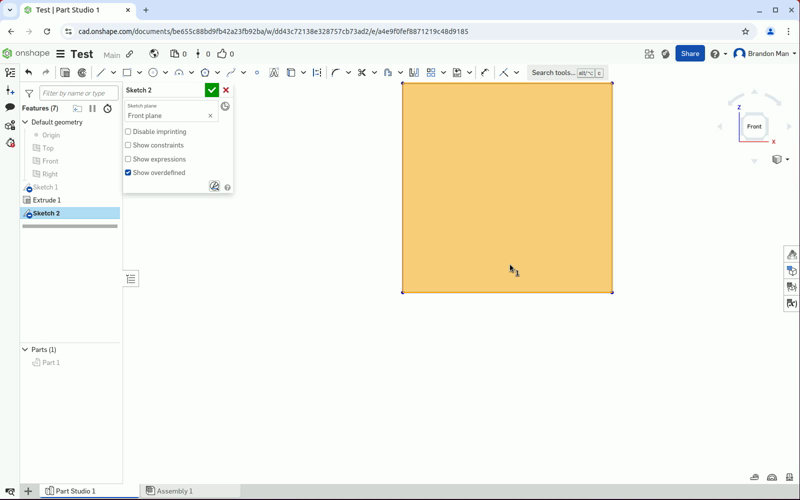
scroll(-6)
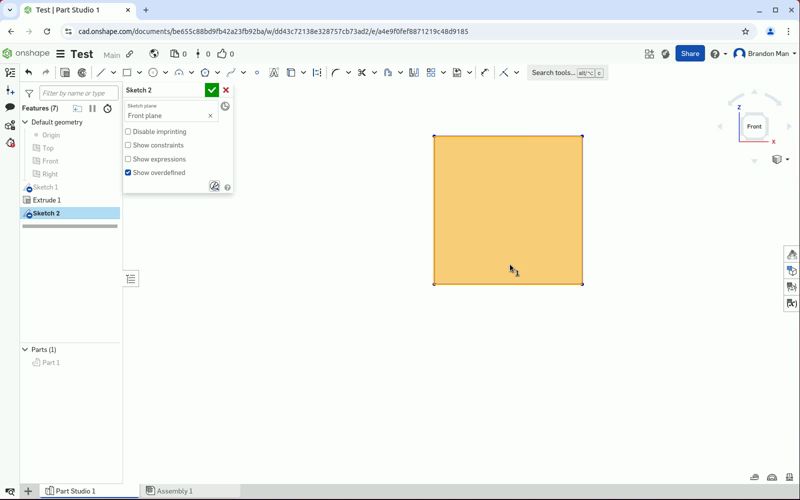
scroll(-6)
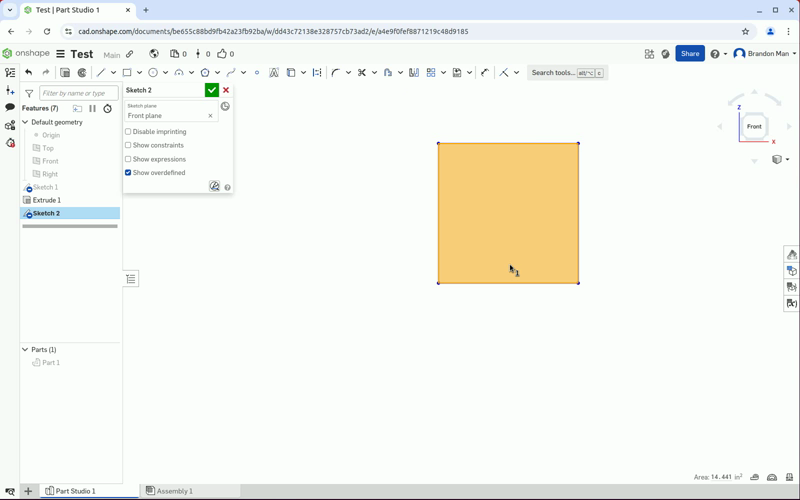
scroll(-6)
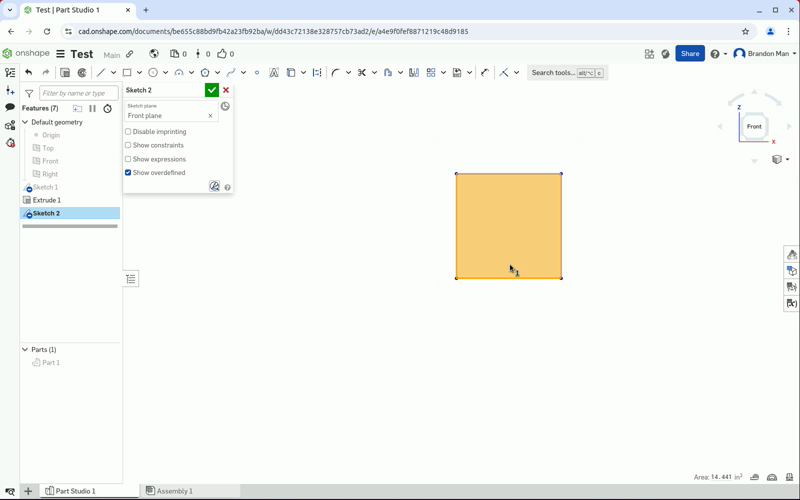
scroll(-6)
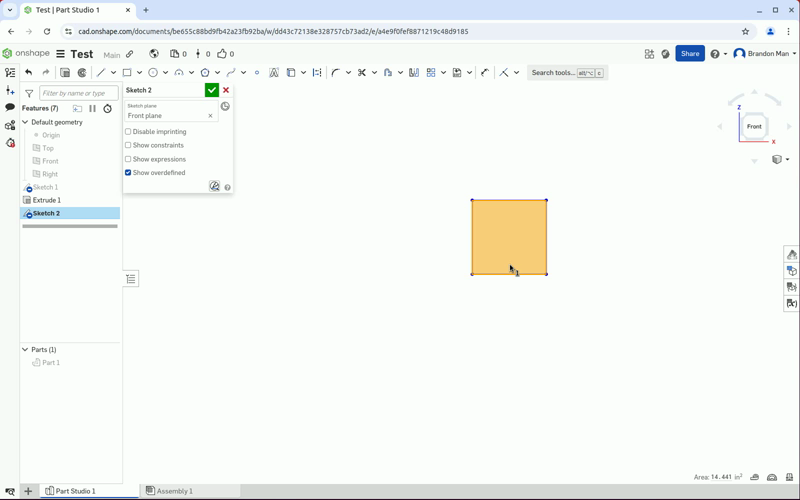
scroll(-6)
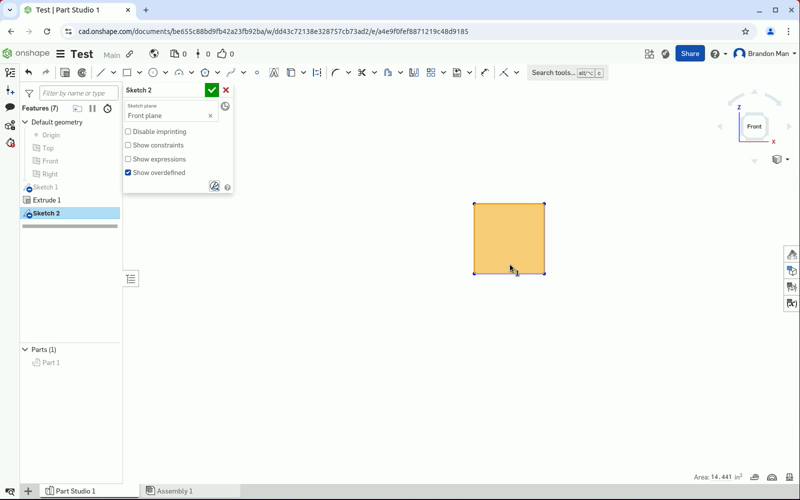
scroll(-6)
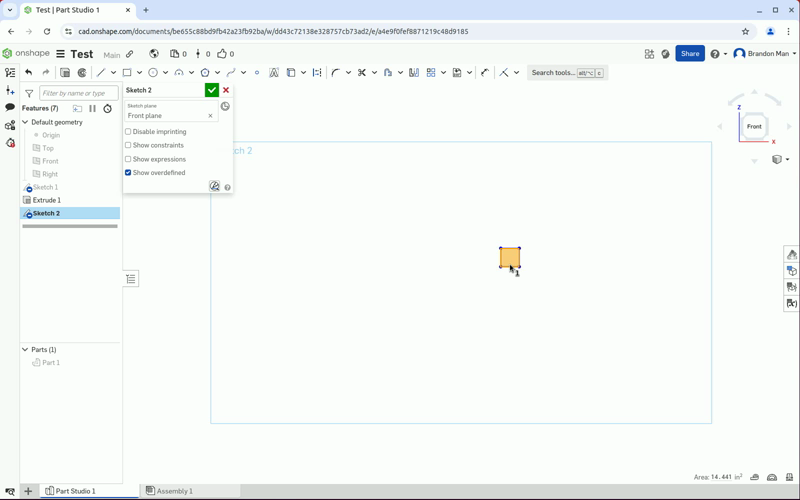
mouse_move(73, 352)
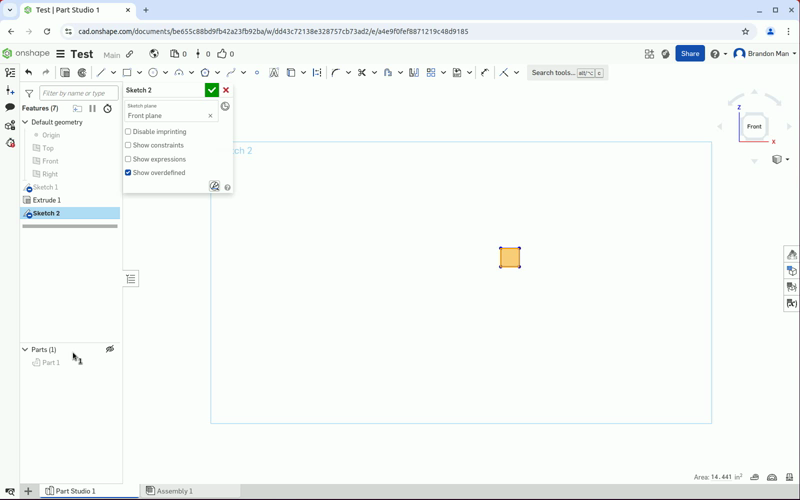
key(shift+y)
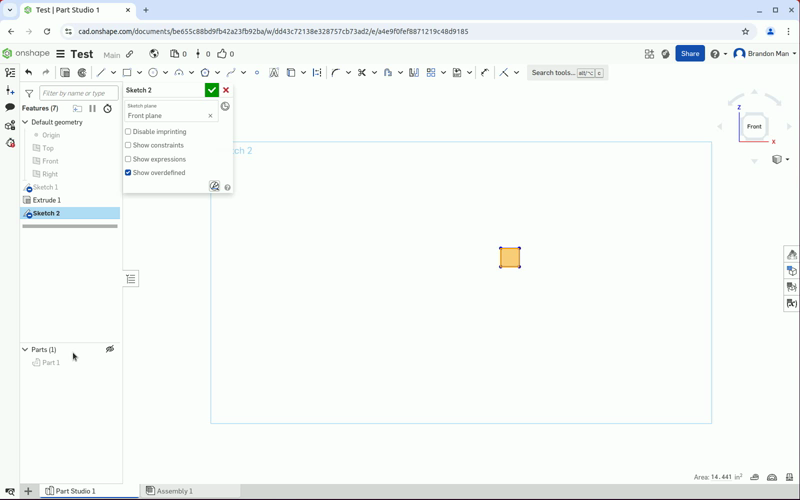
key(shift+e)
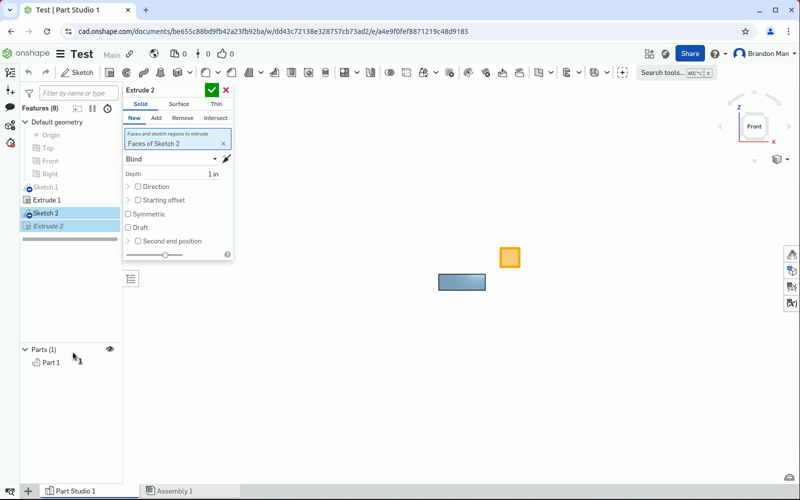
mouse_move(143, 106)
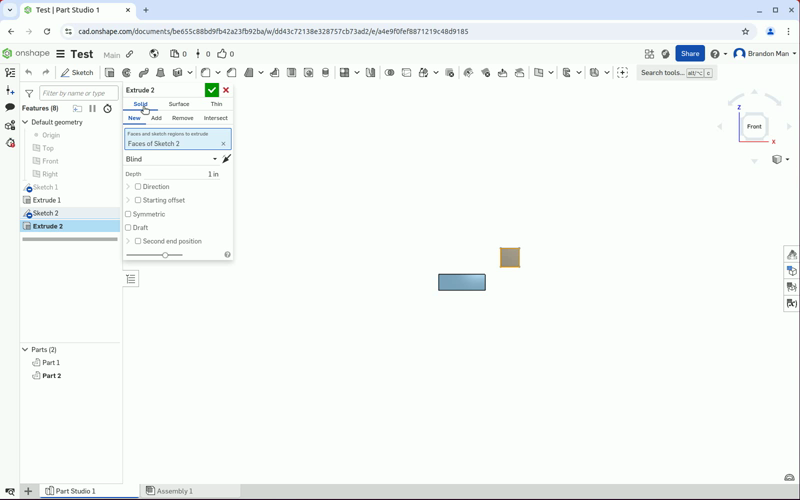
click(143, 106)
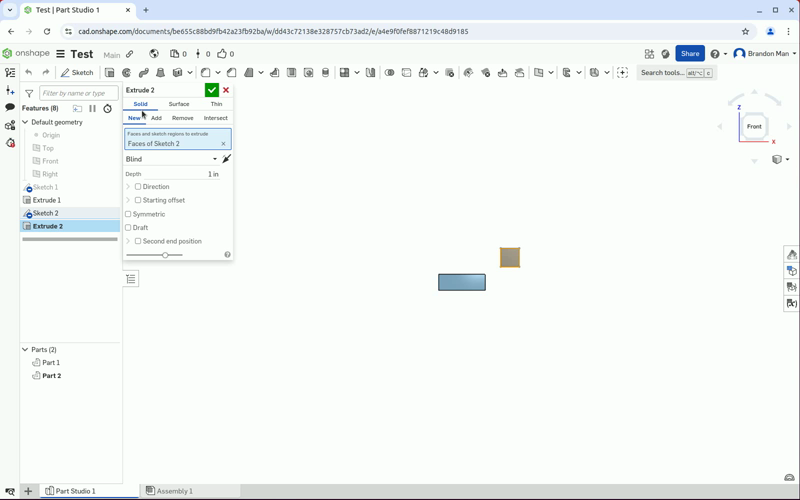
mouse_move(137, 120)
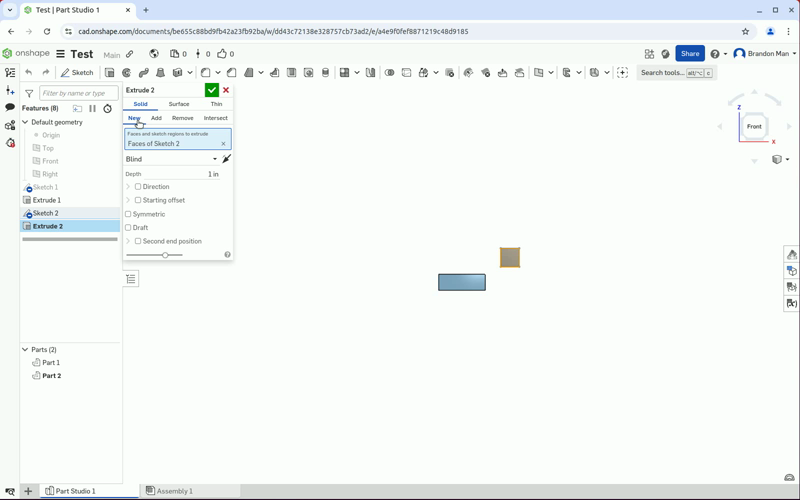
click(137, 120)
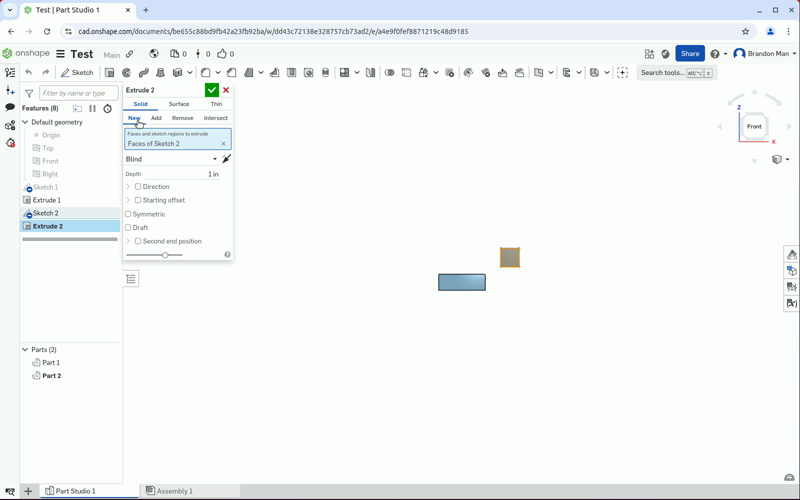
key(tab, 4)
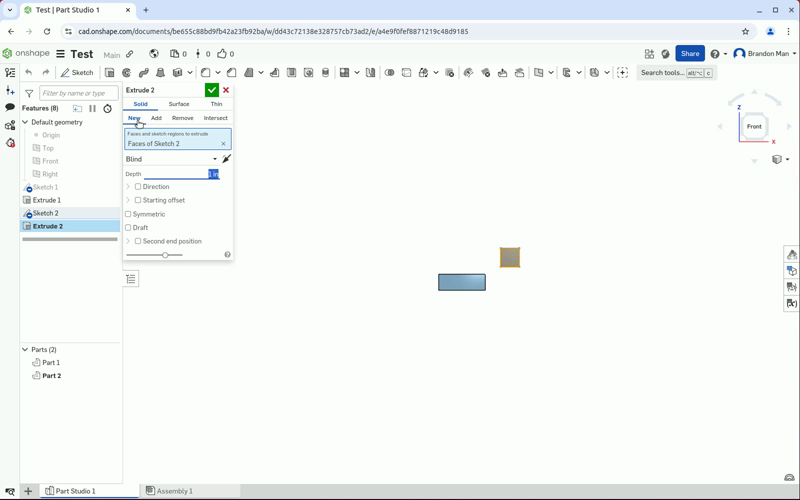
text(46.216)
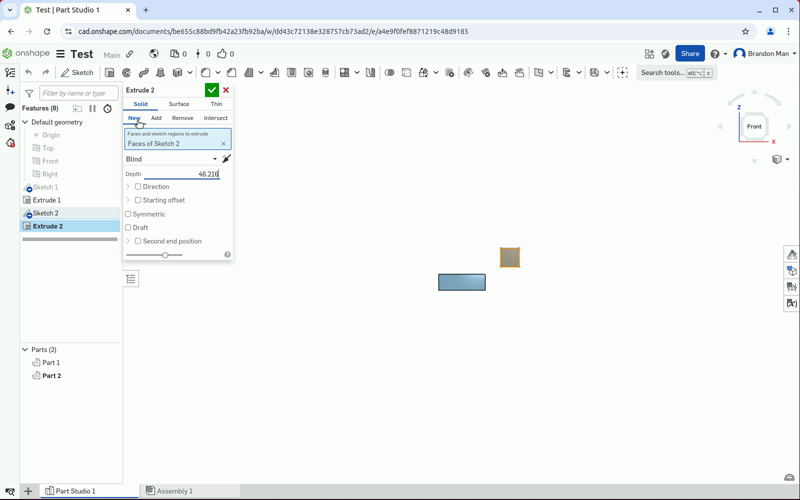
key(tab, 3)
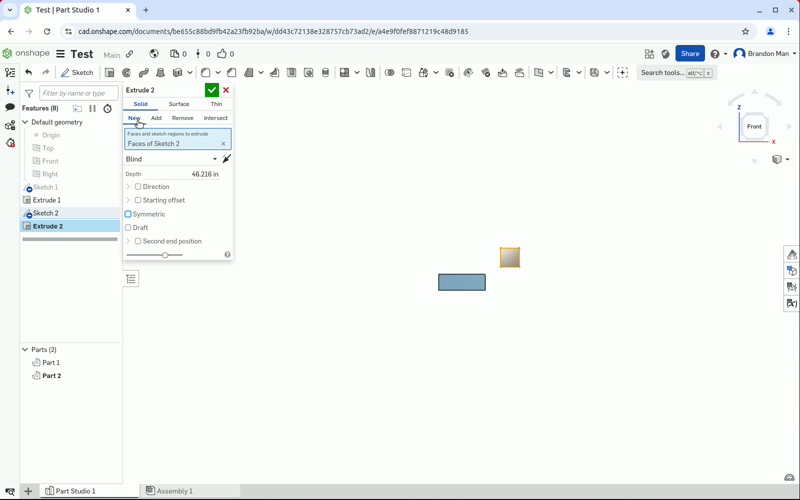
key(space)
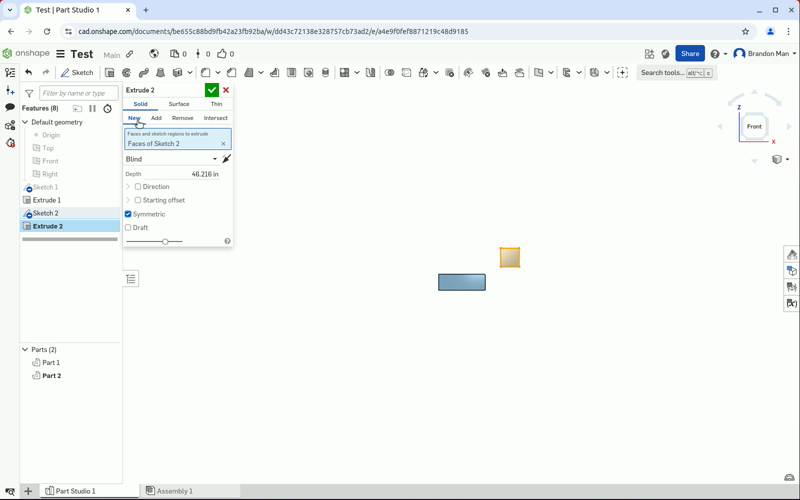
key(enter)
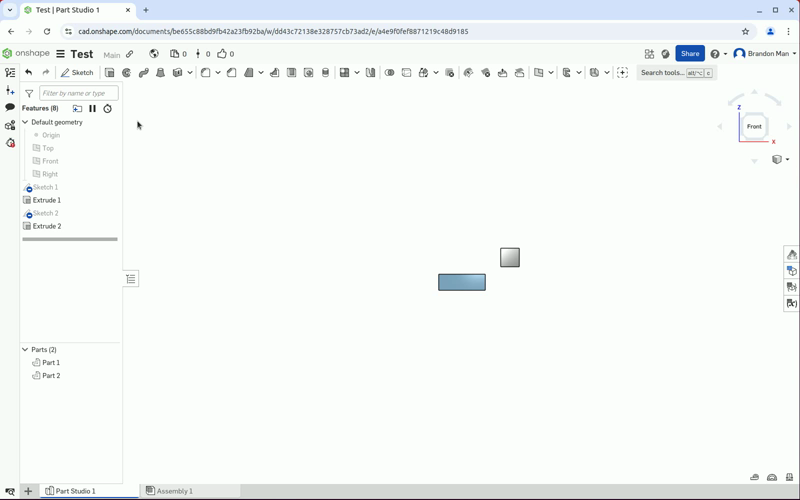
key(shift+h)
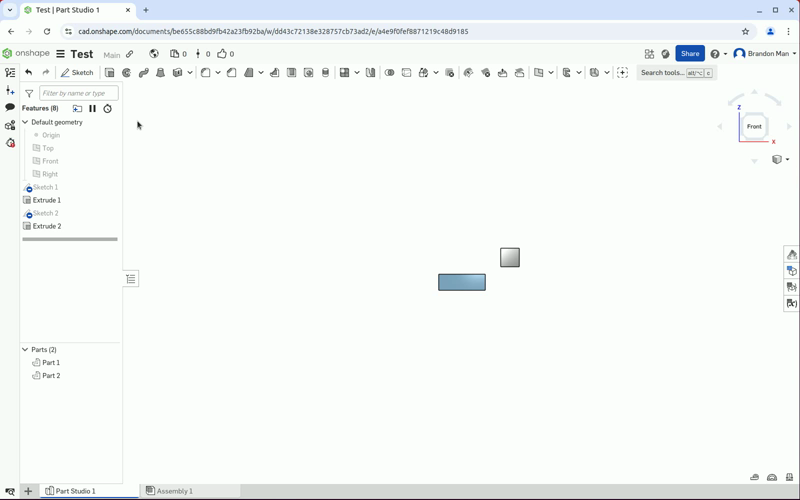
key(shift+h)
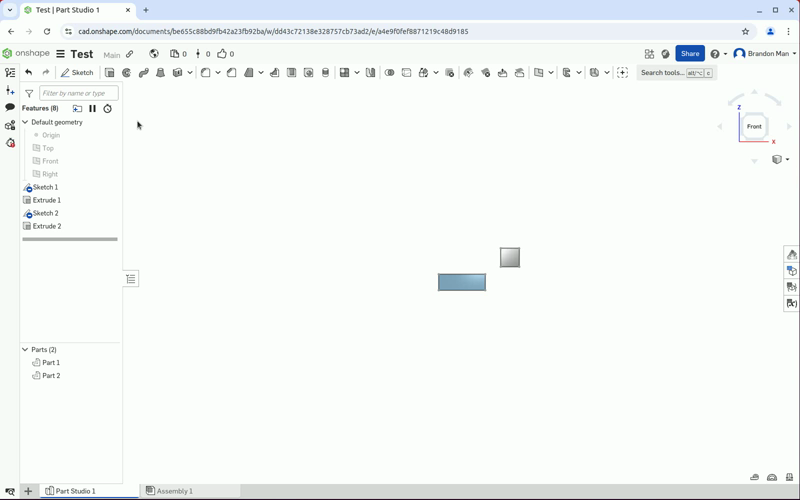
key(shift+7)
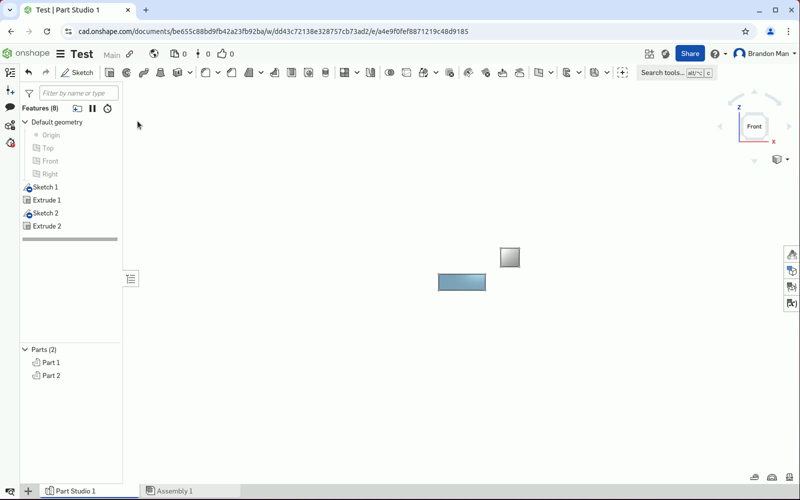
key(left, 2)
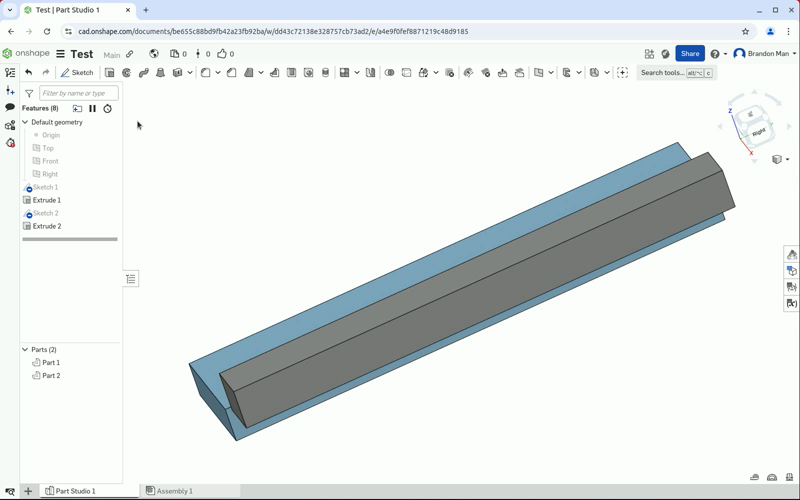
key(down, 2)
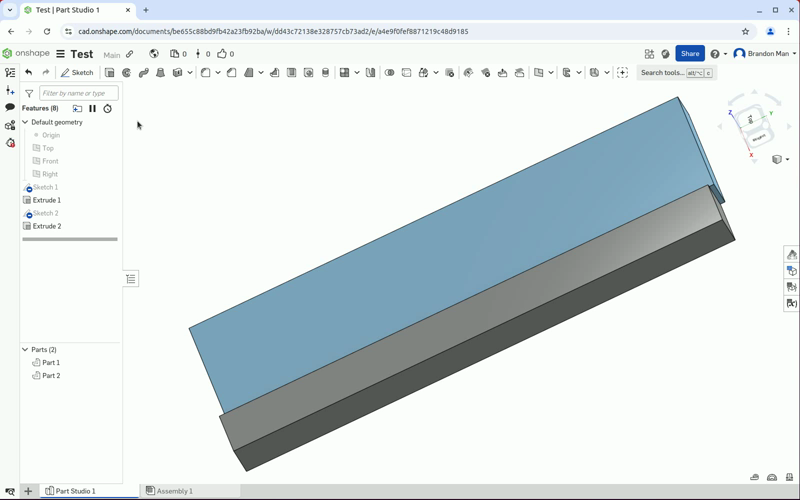
key(up, 2)
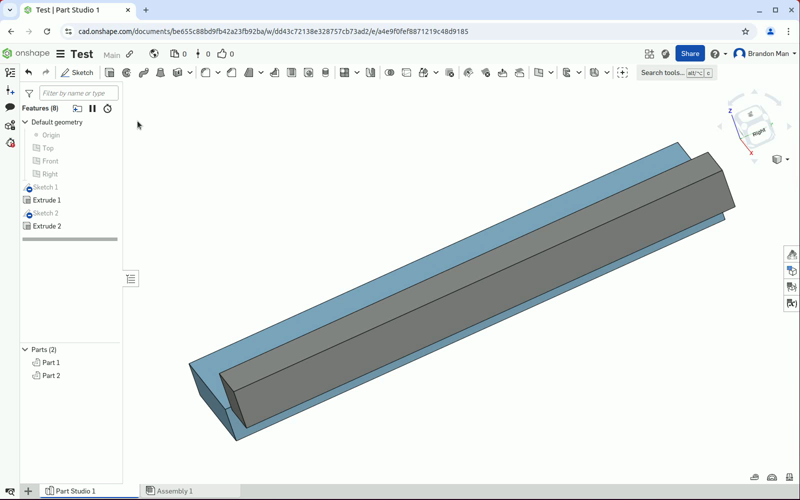
key(right, 2)
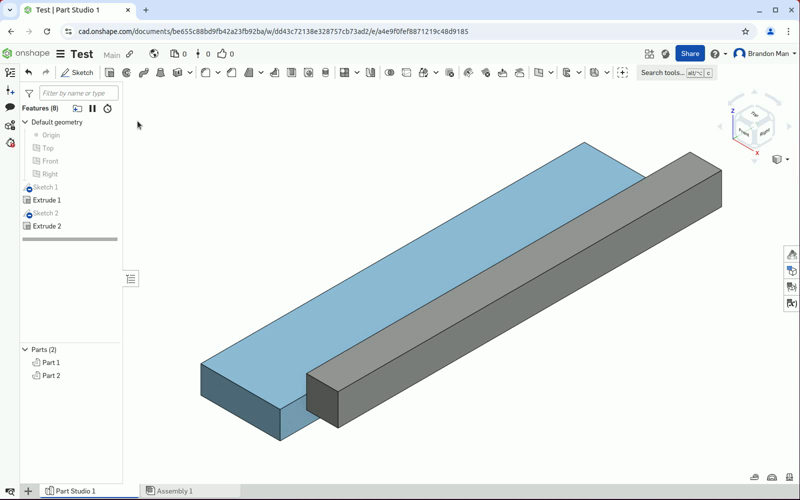
mouse_move(73, 189)
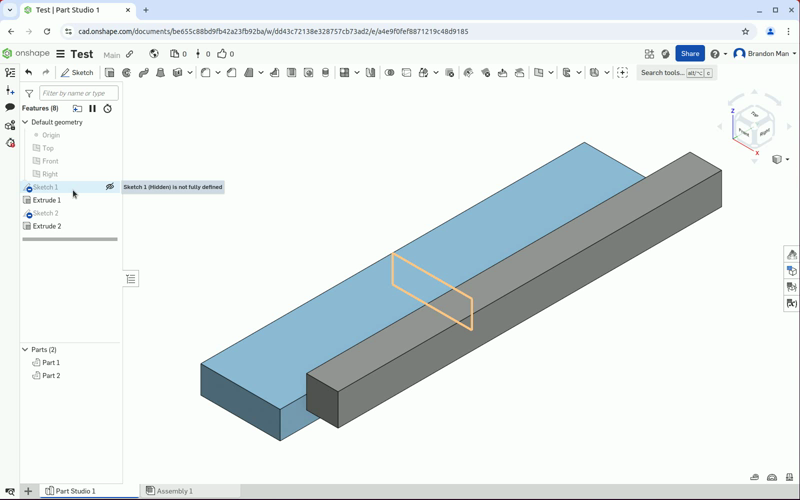
click(73, 189)